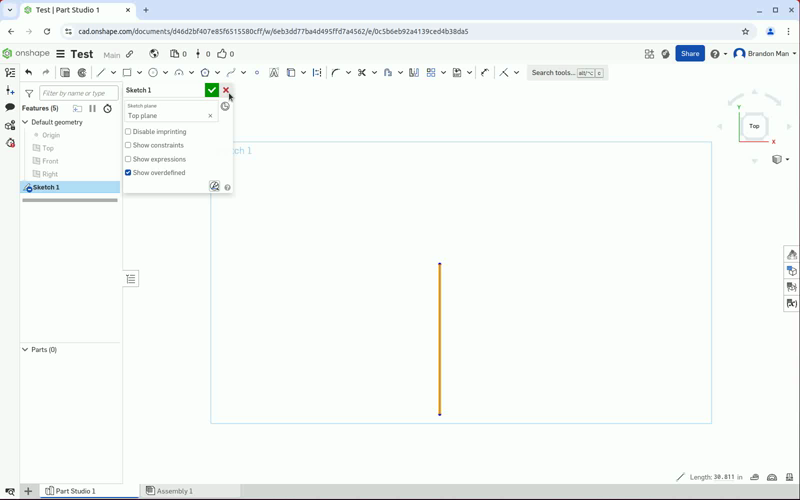
key(shift+h)
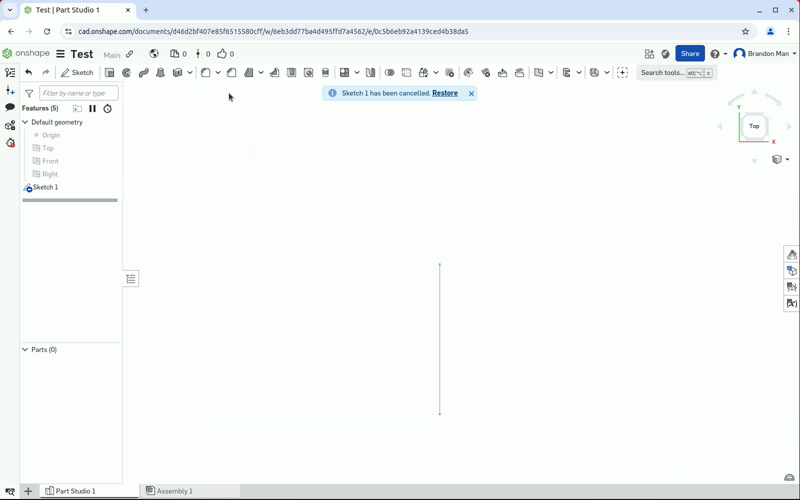
key(shift+s)
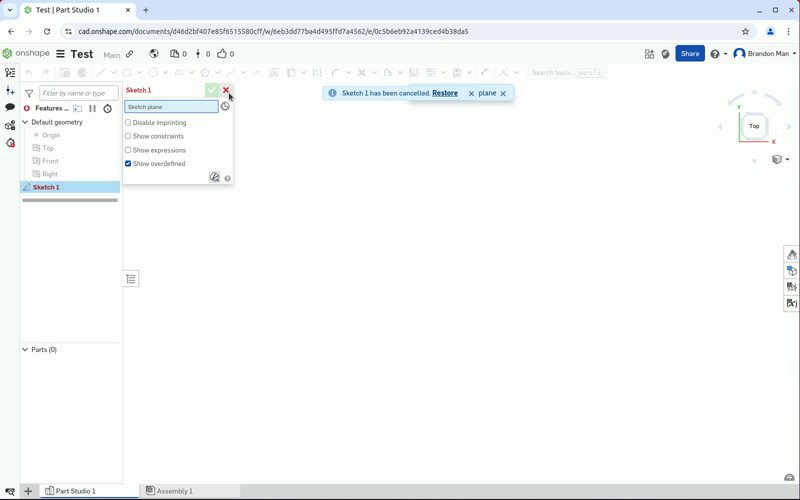
mouse_move(73, 150)
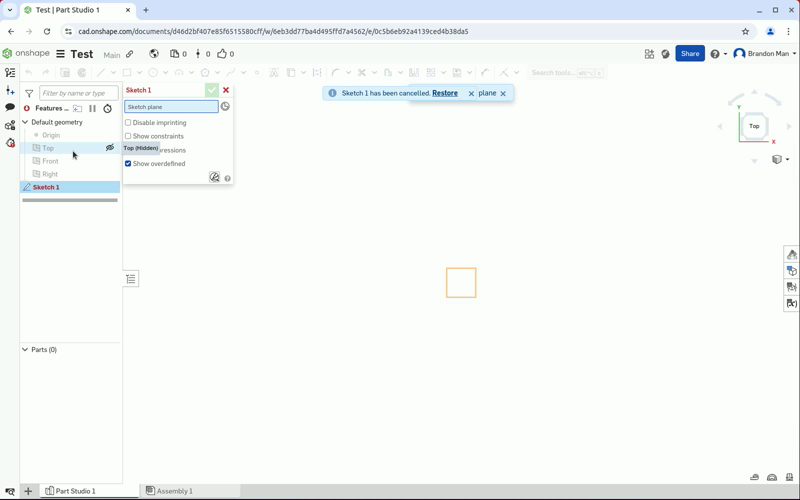
click(73, 150)
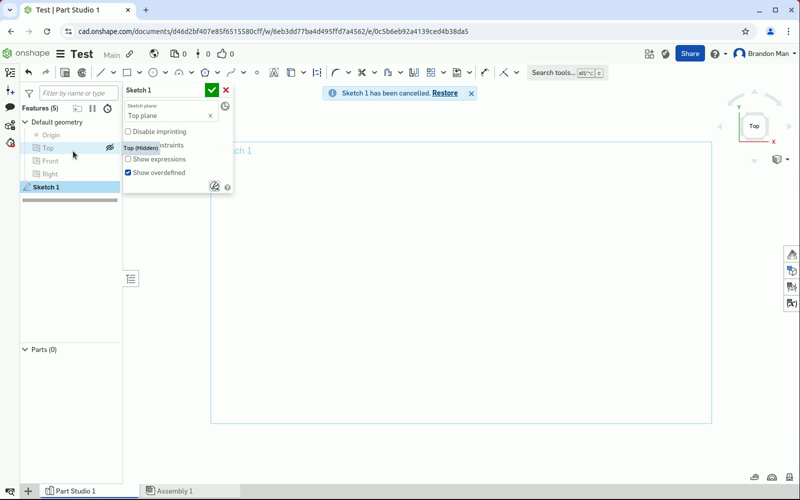
mouse_move(73, 352)
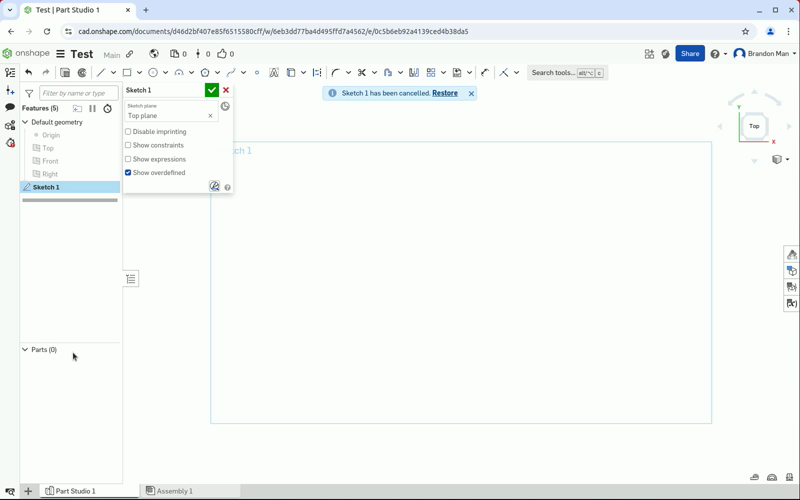
key(y)
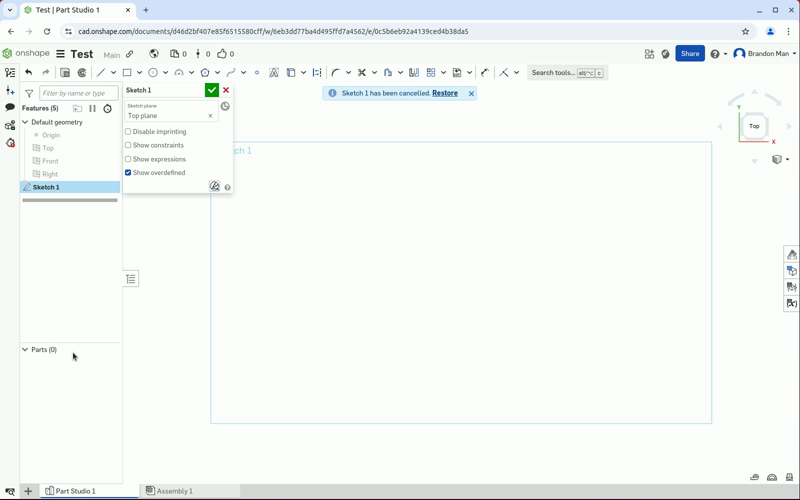
key(l)
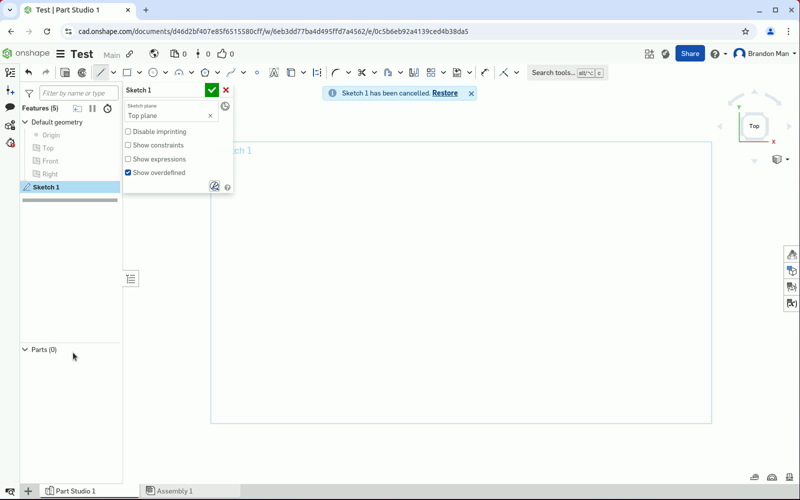
key_down(shift)
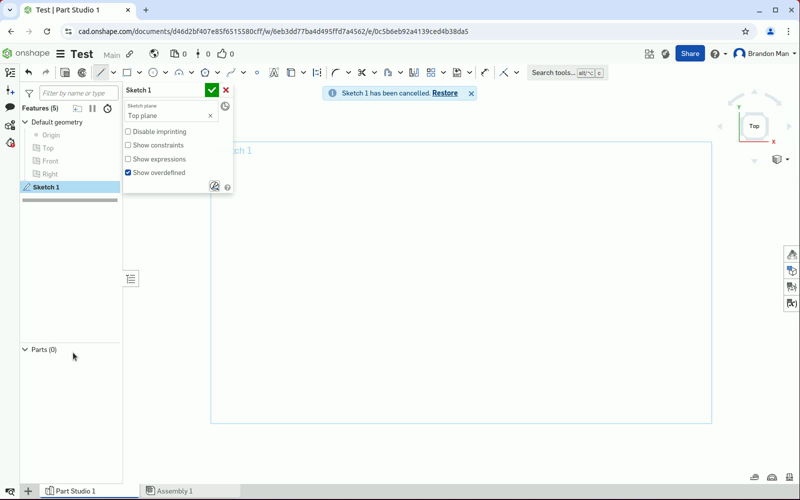
mouse_move(460, 337)
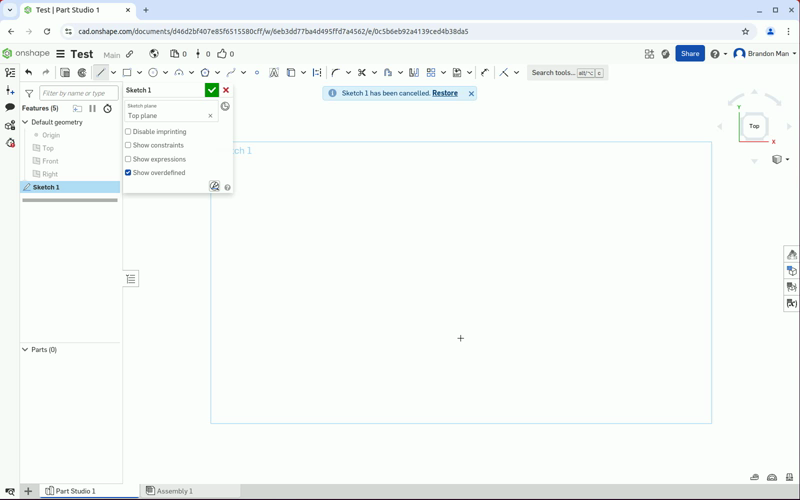
click(460, 337)
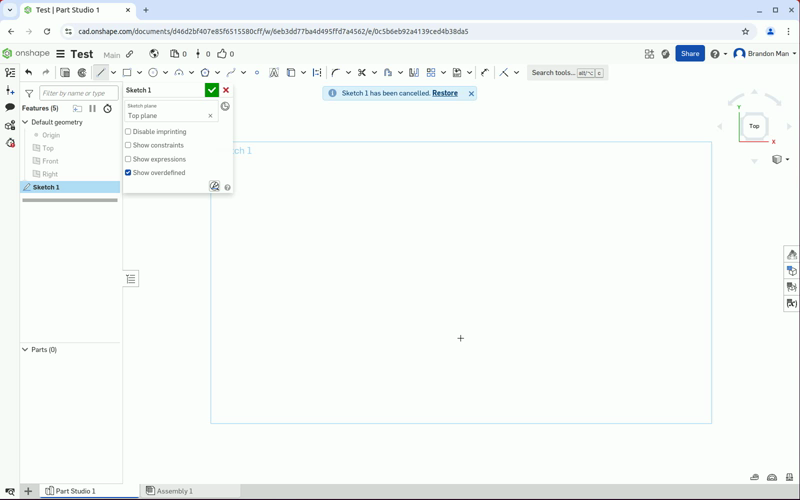
key_up(shift)
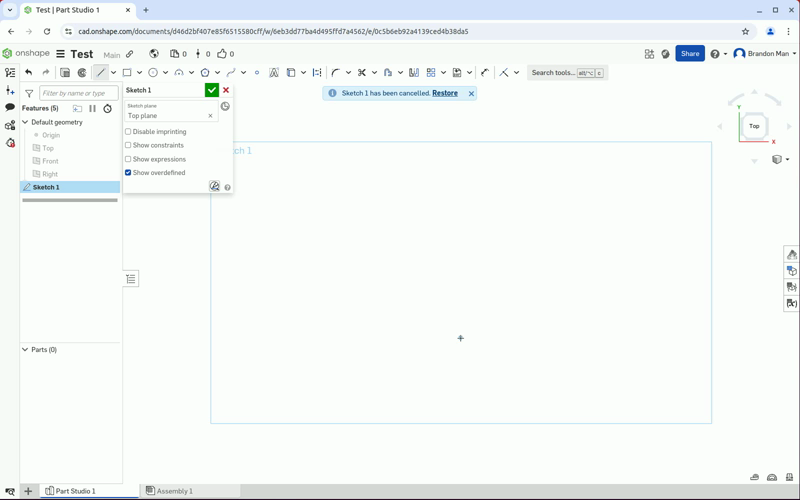
key_down(shift)
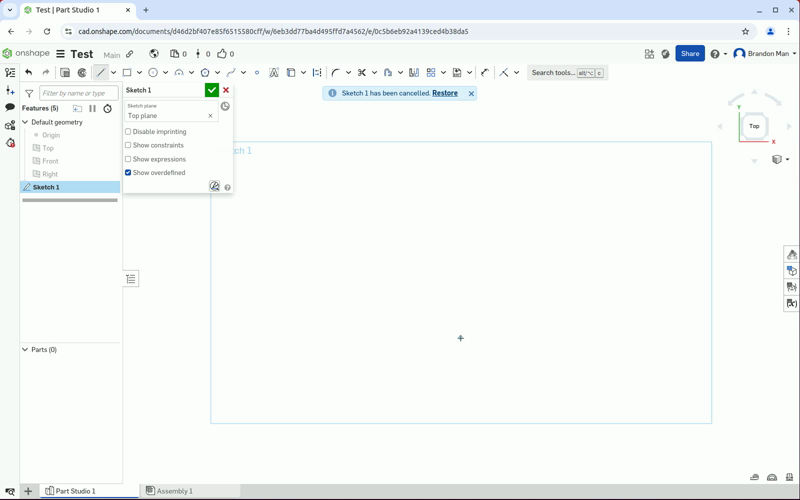
mouse_move(573, 337)
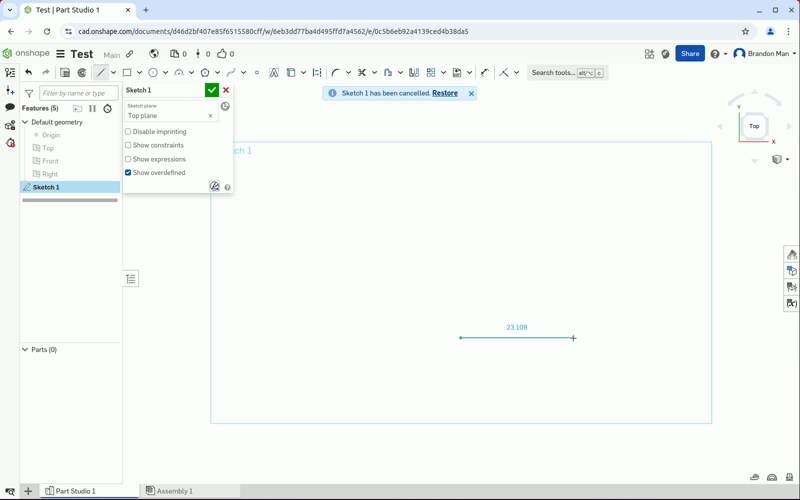
click(573, 337)
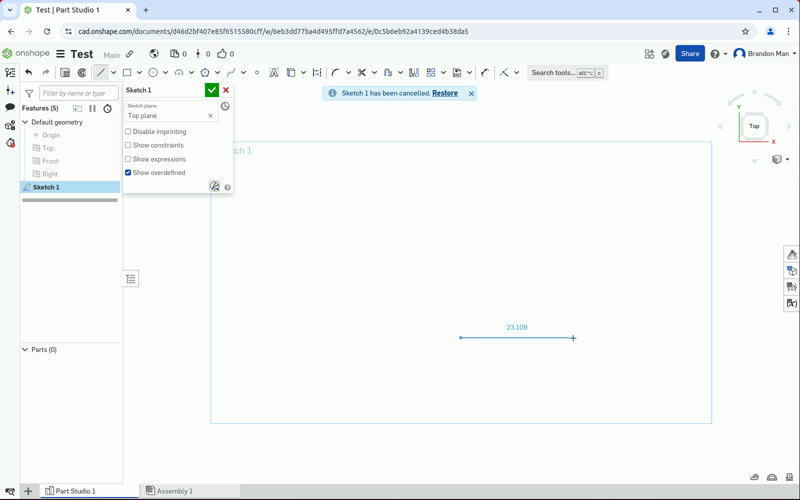
key_up(shift)
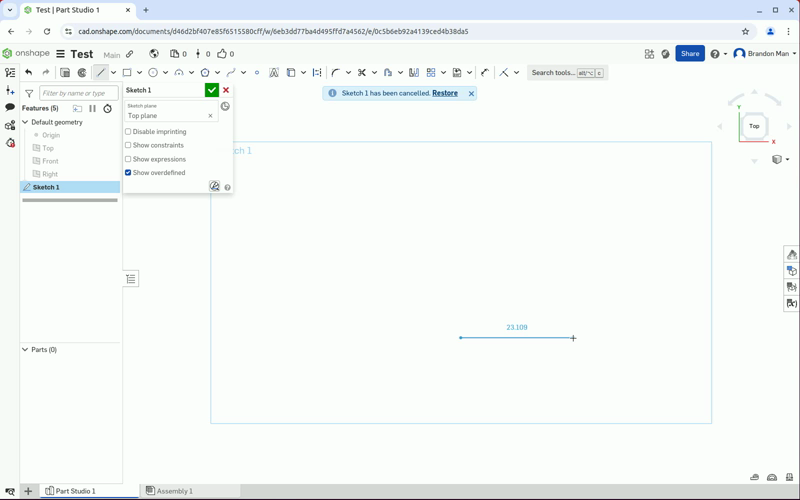
key_down(shift)
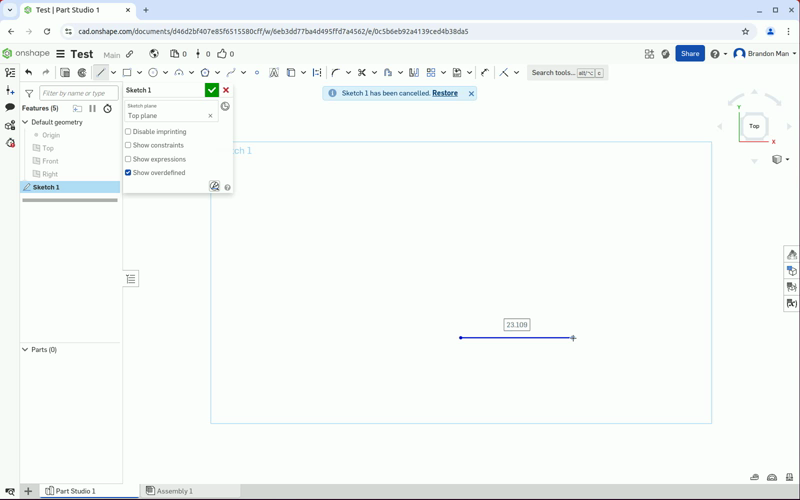
mouse_move(589, 337)
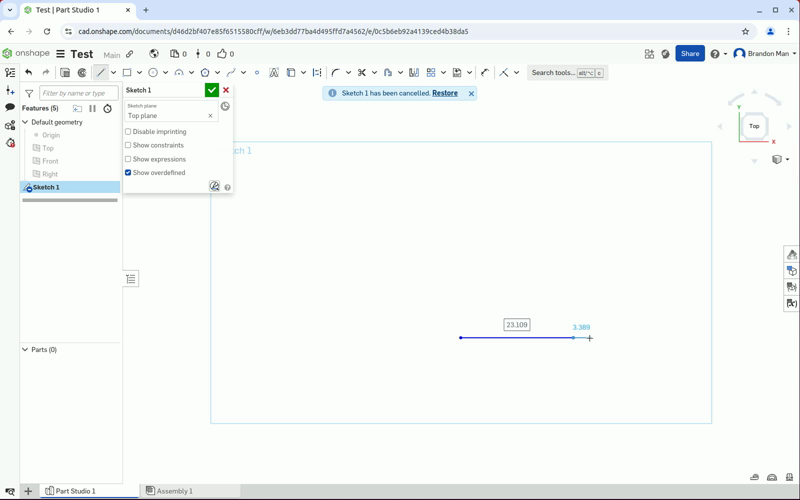
mouse_move(573, 283)
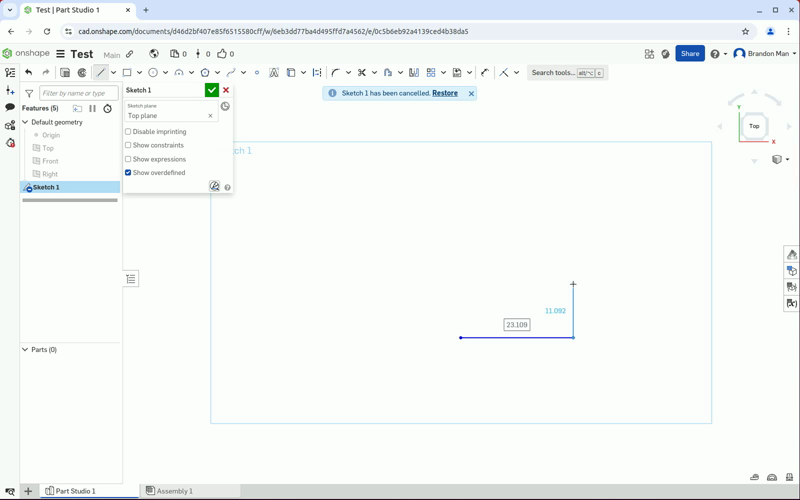
click(573, 283)
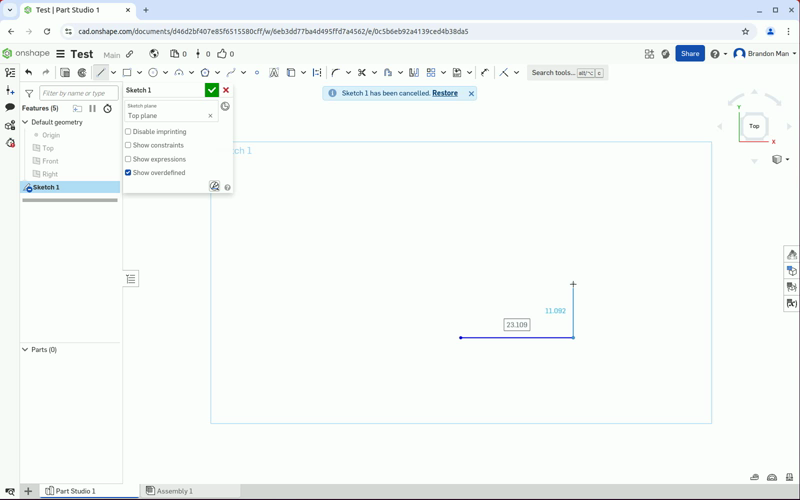
key_up(shift)
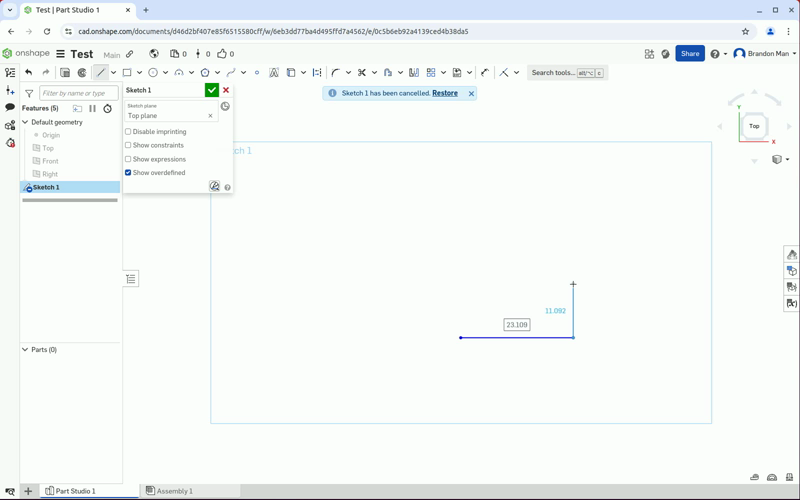
key_down(shift)
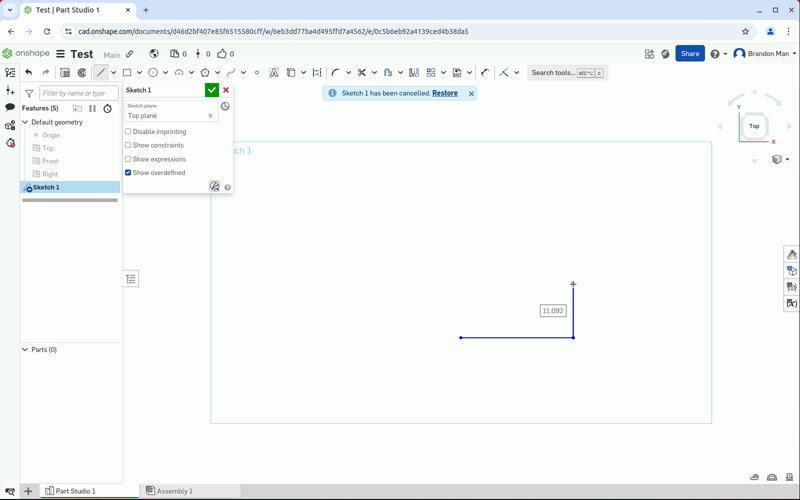
mouse_move(460, 283)
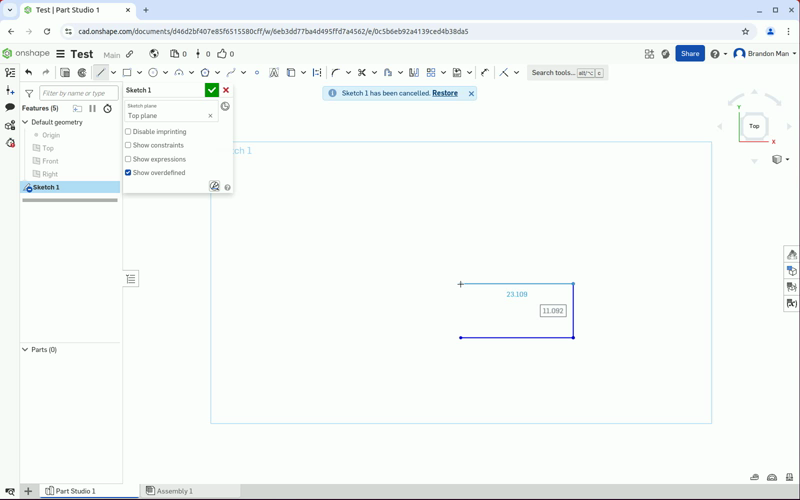
click(460, 283)
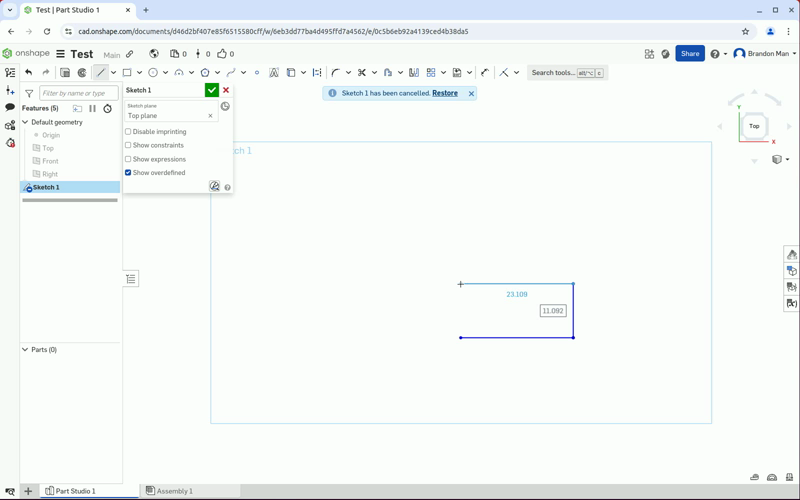
key_up(shift)
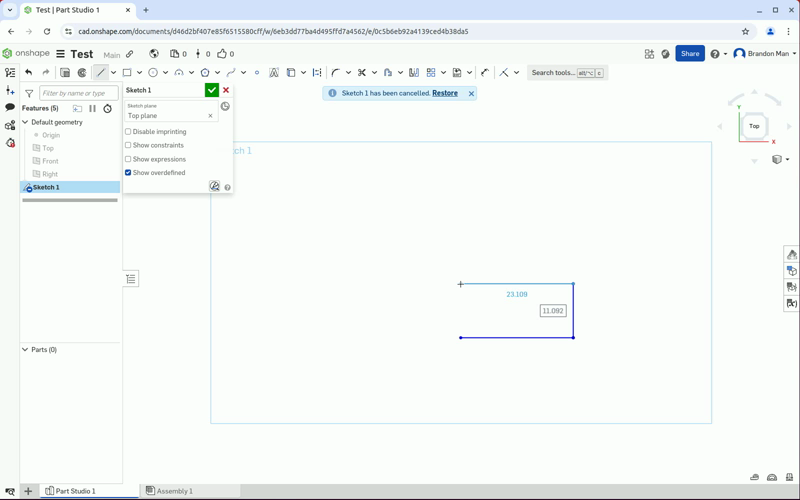
mouse_move(490, 283)
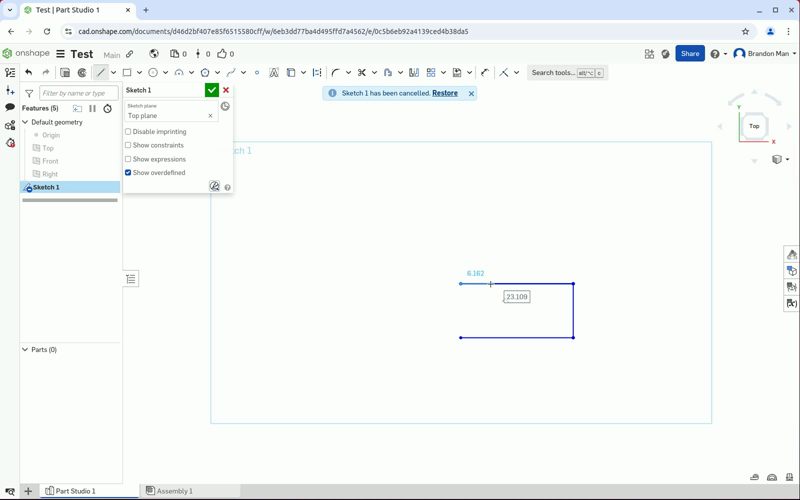
key_down(shift)
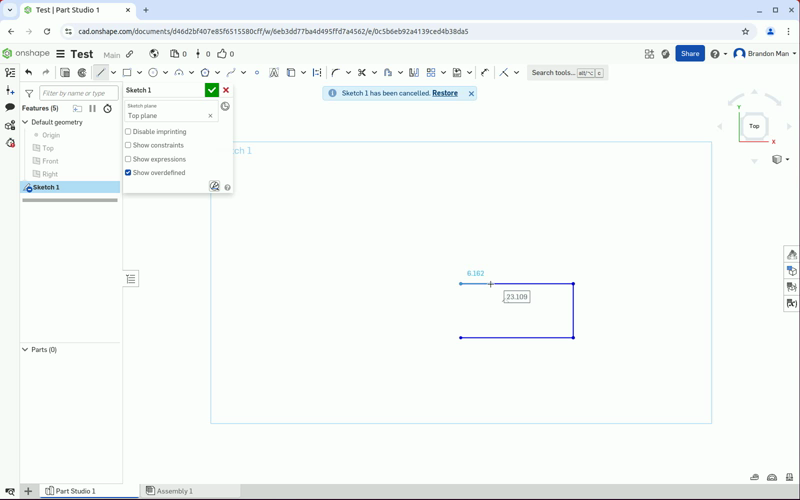
mouse_move(460, 337)
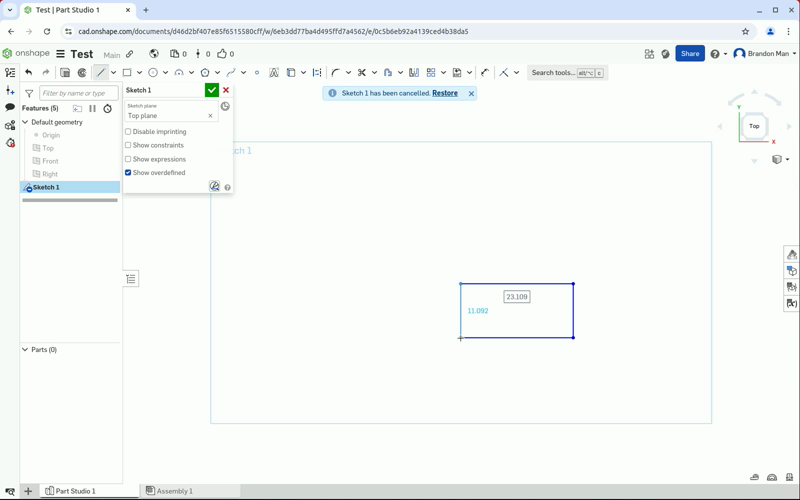
key_up(shift)
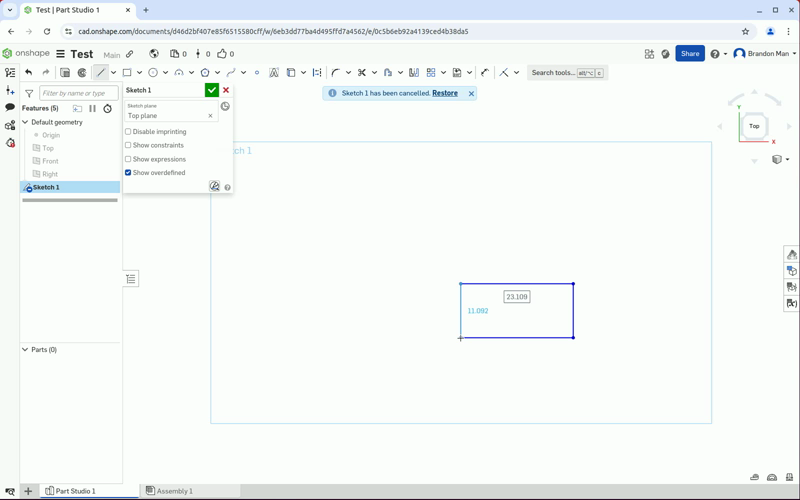
click(460, 337)
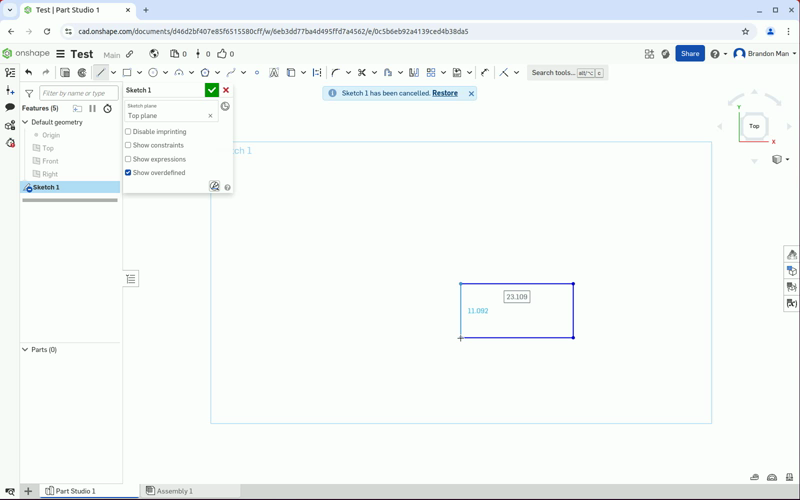
key(esc)
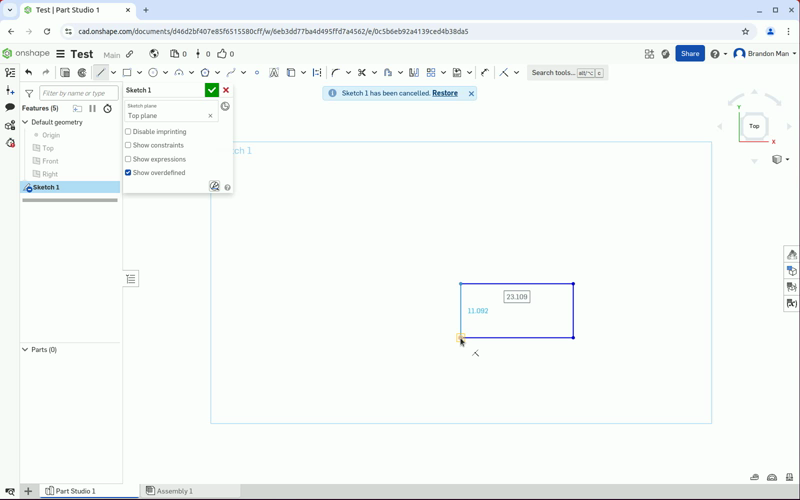
mouse_move(488, 289)
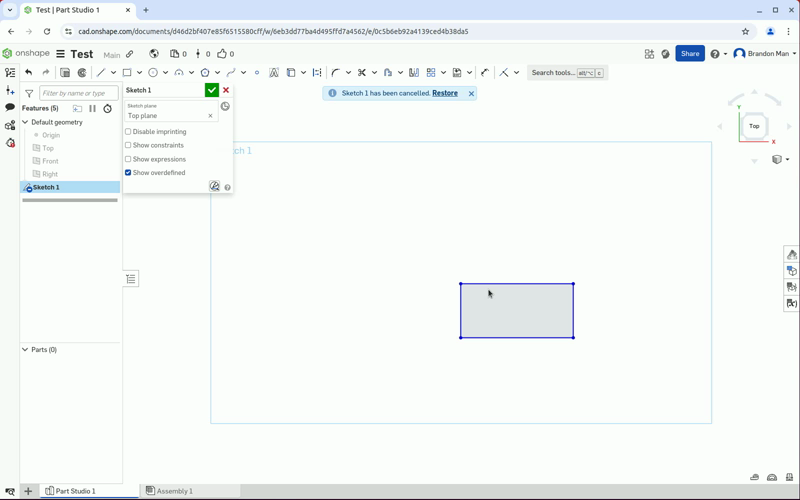
click(488, 289)
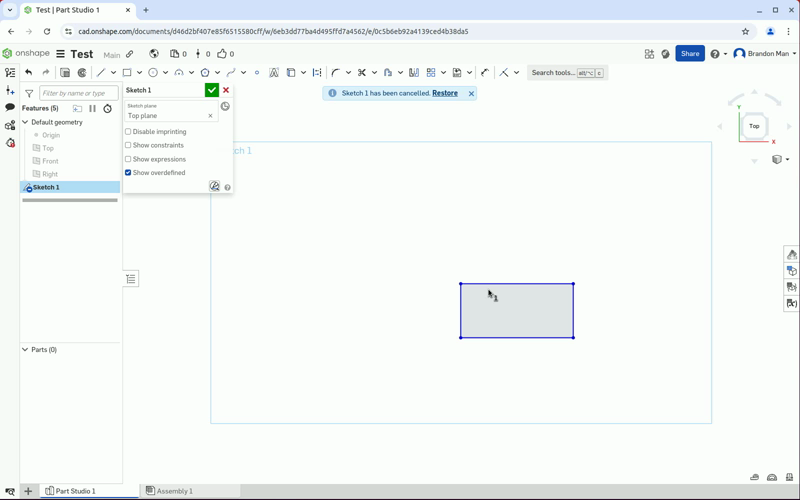
mouse_move(73, 352)
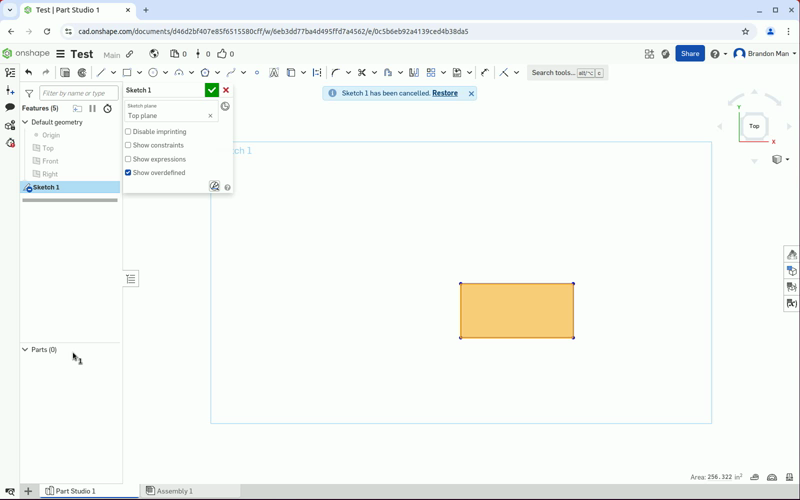
key(shift+y)
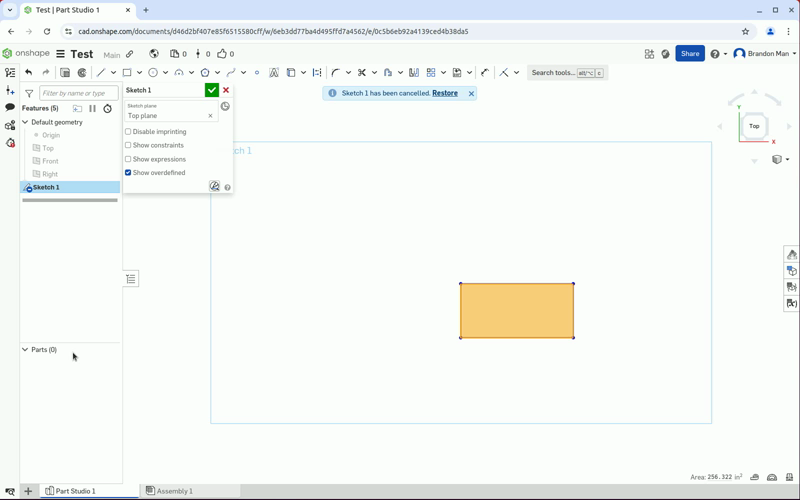
key(shift+e)
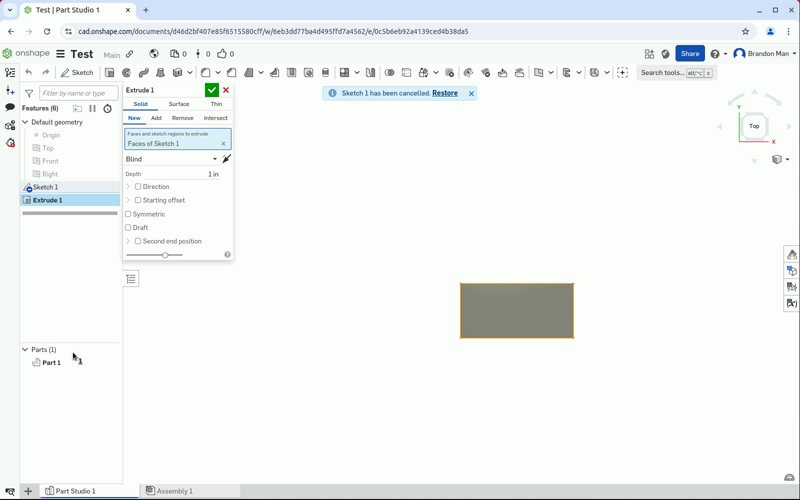
mouse_move(143, 106)
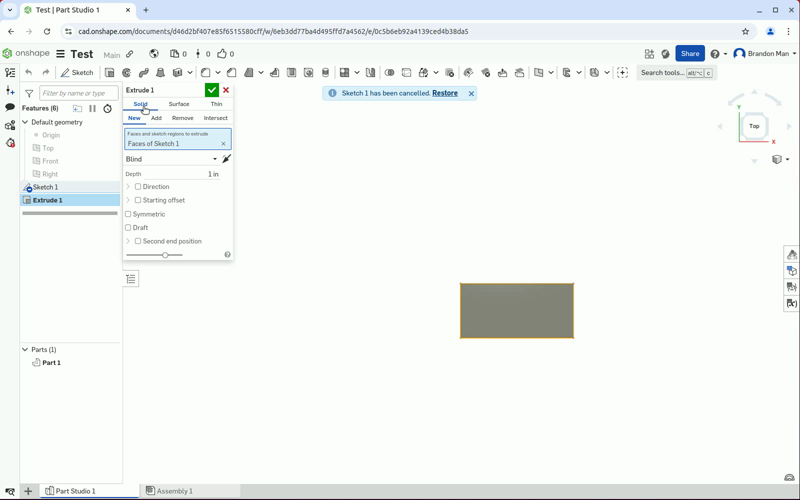
click(143, 106)
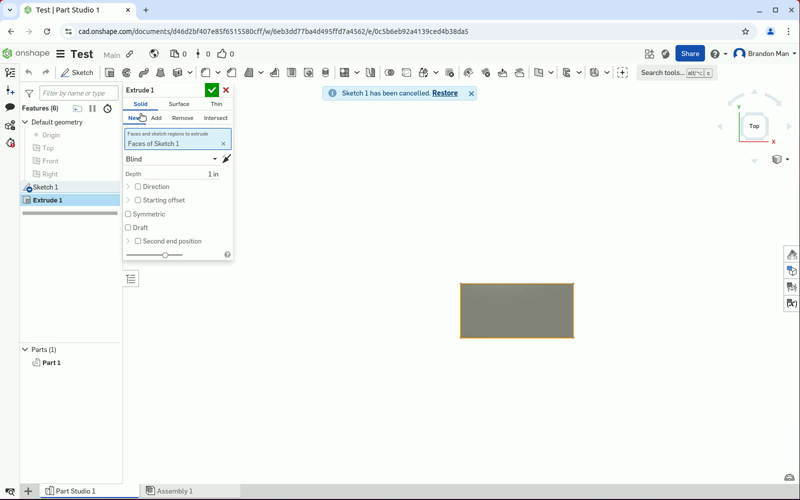
mouse_move(137, 120)
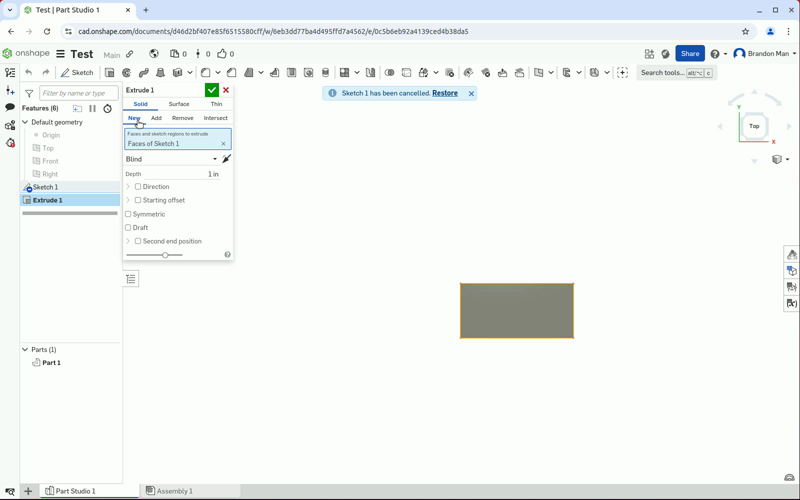
click(137, 120)
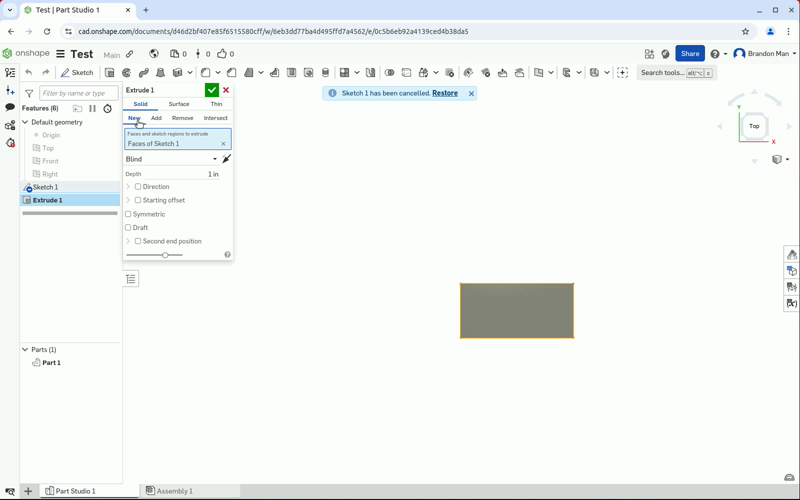
key(tab, 4)
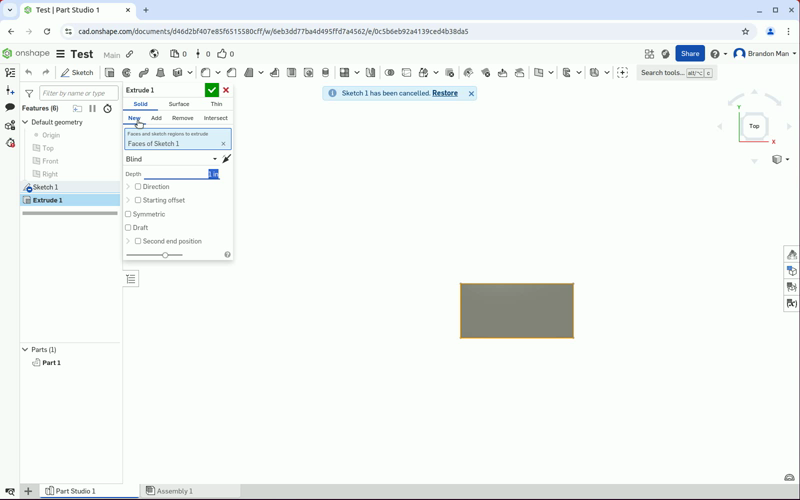
text(5.296)
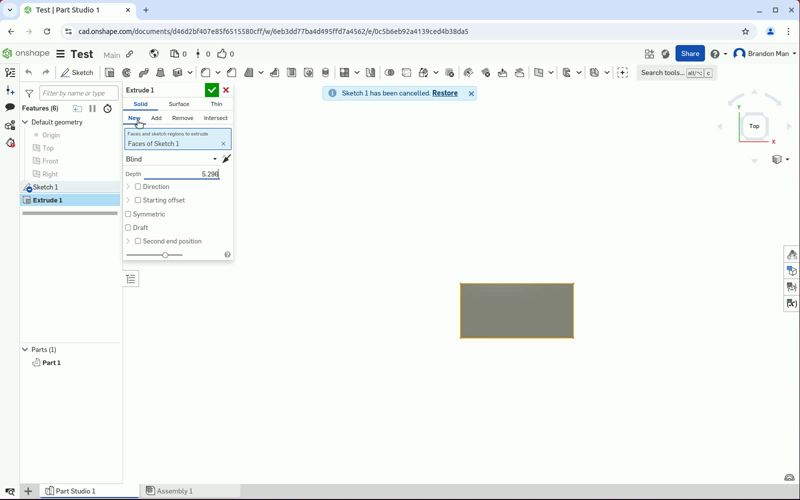
key(enter)
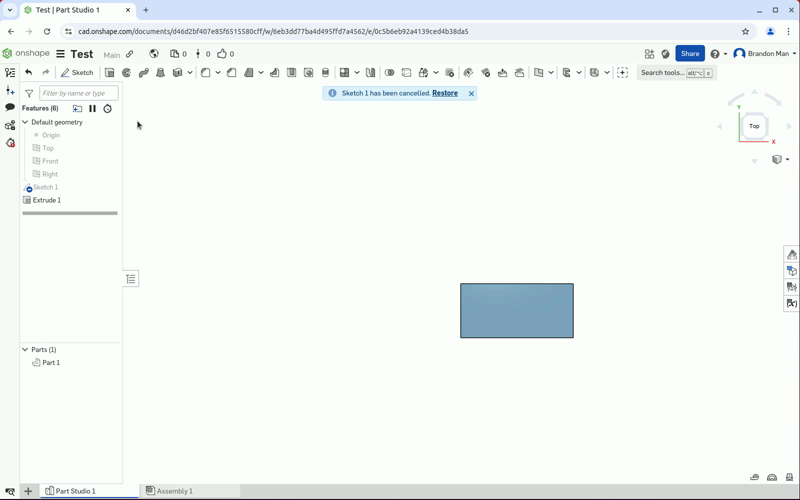
key(shift+h)
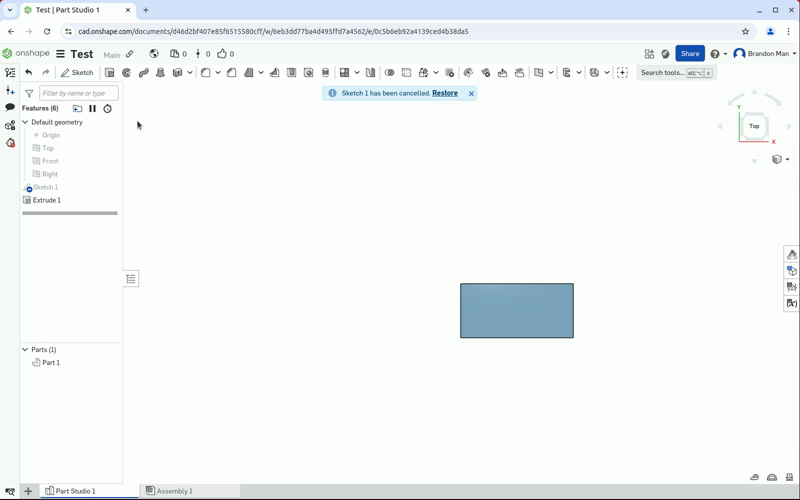
key(shift+h)
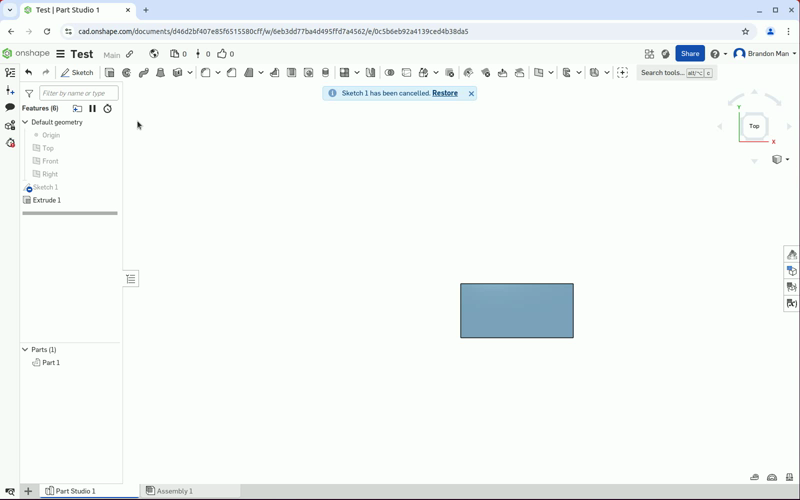
mouse_move(73, 189)
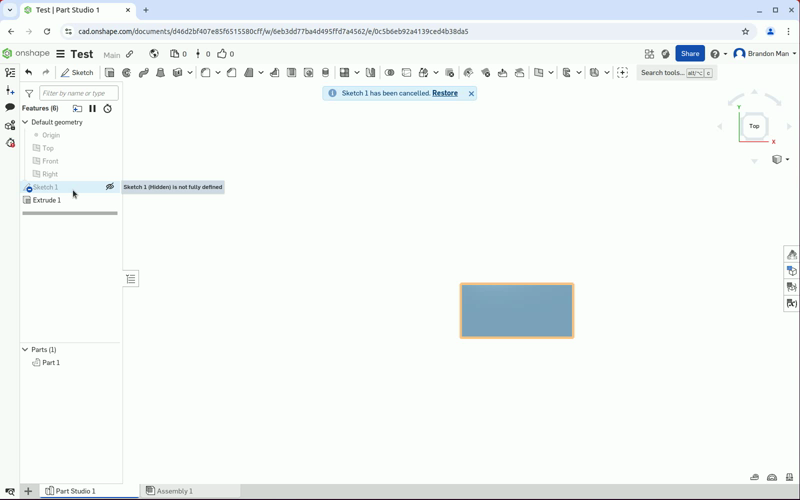
click(73, 189)
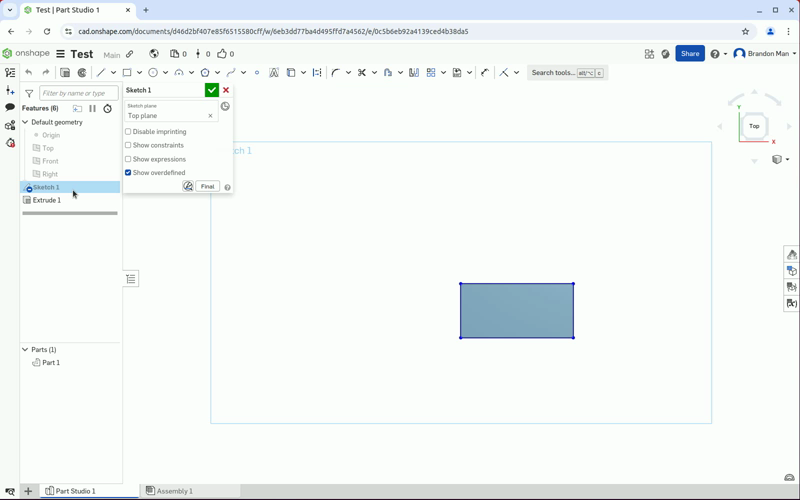
mouse_move(229, 92)
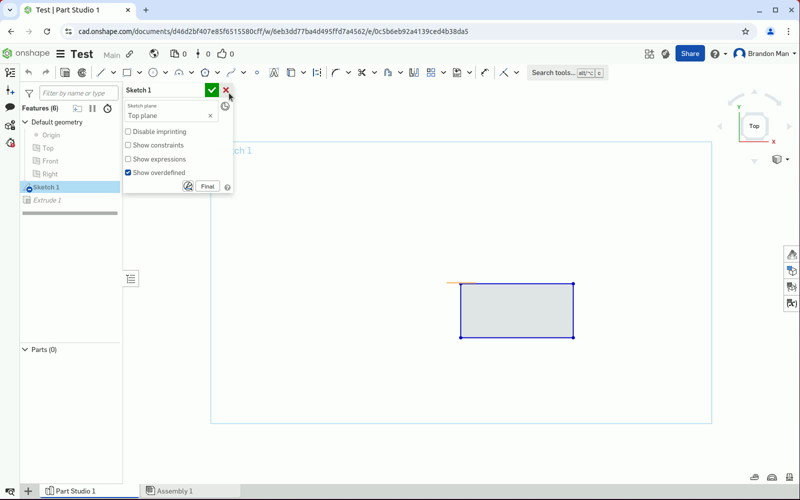
click(229, 92)
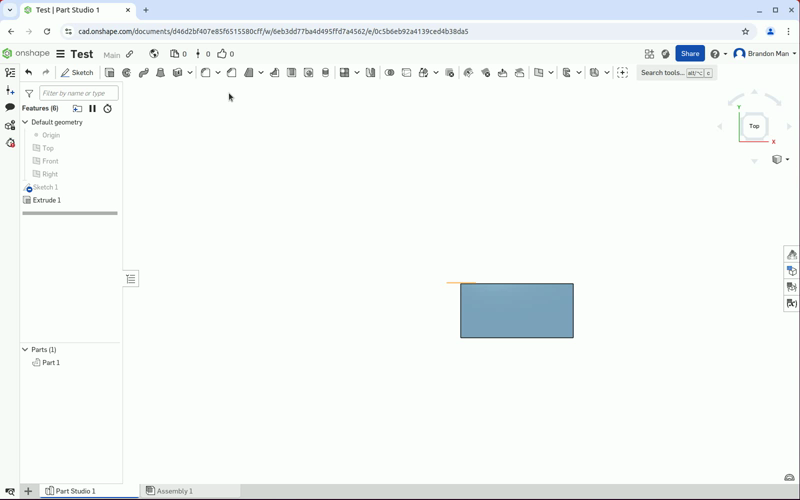
mouse_move(541, 75)
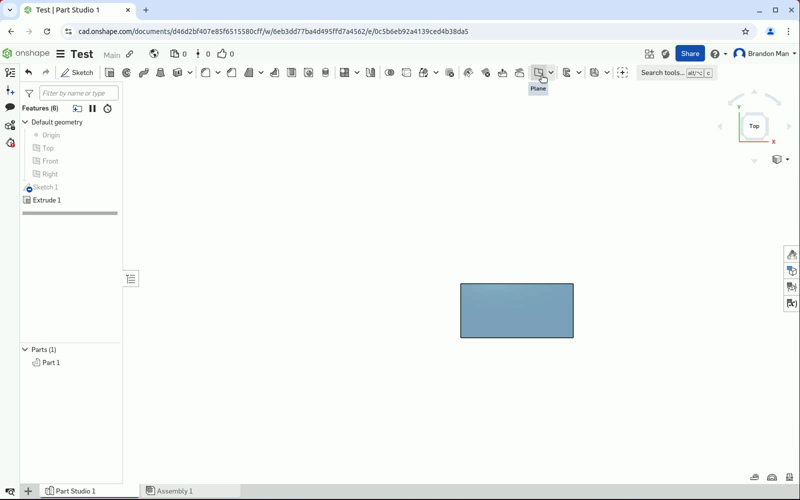
click(541, 75)
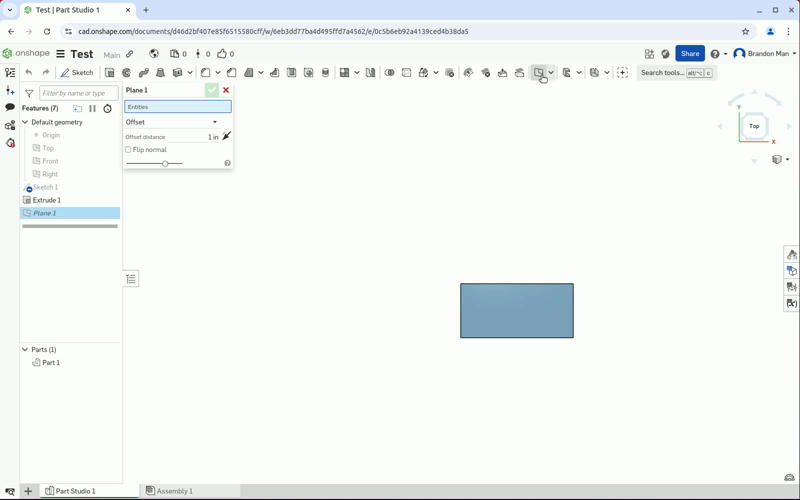
mouse_move(73, 150)
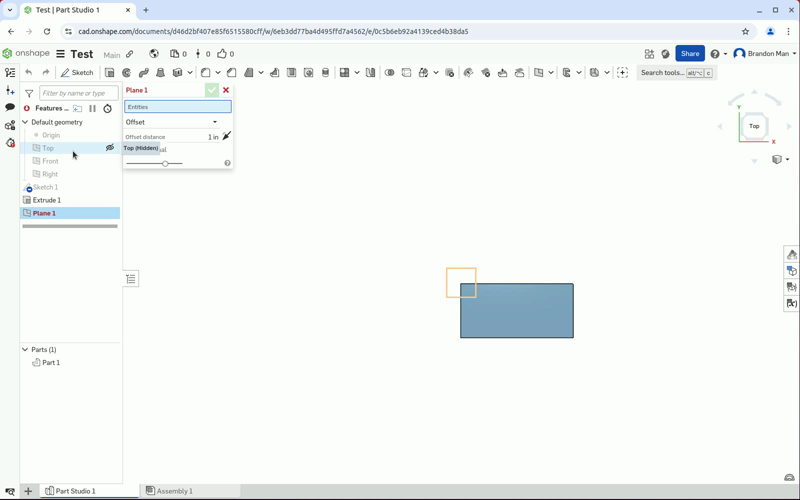
click(73, 150)
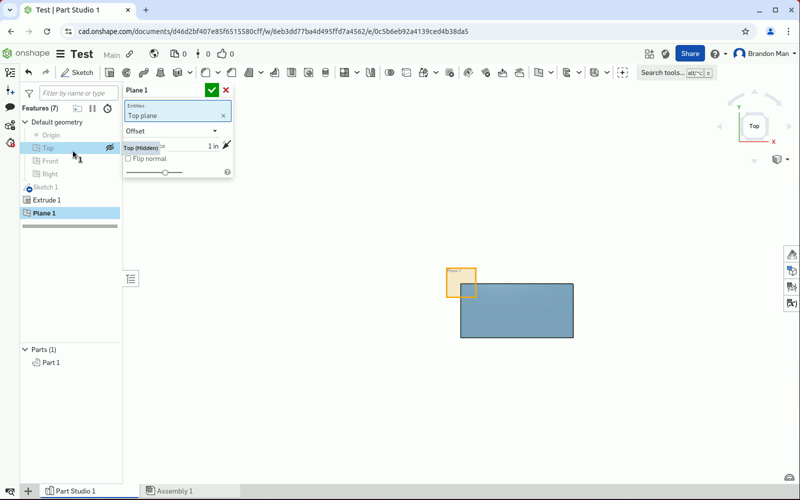
key(tab, 2)
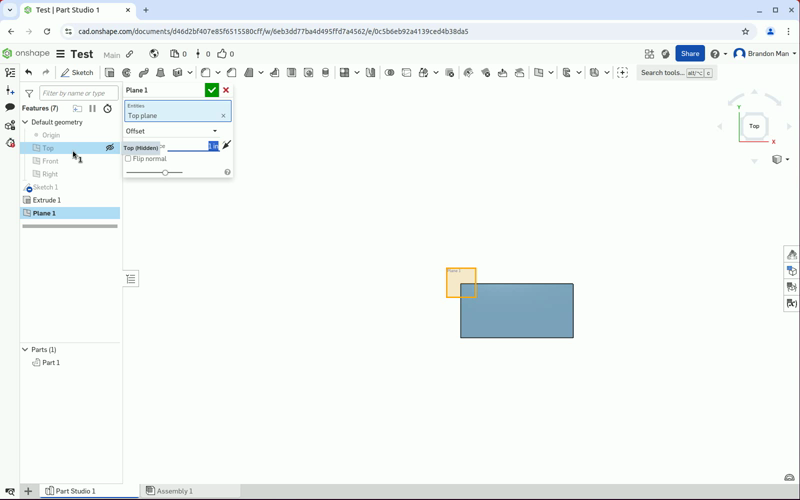
text(5.299)
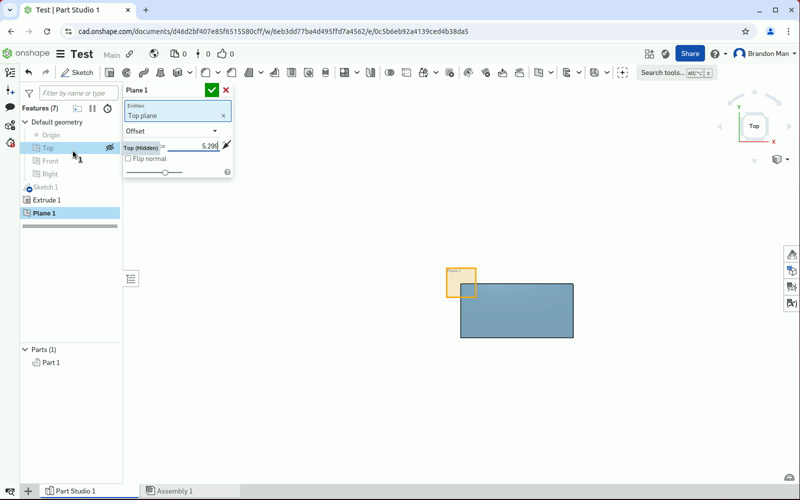
key(enter, 2)
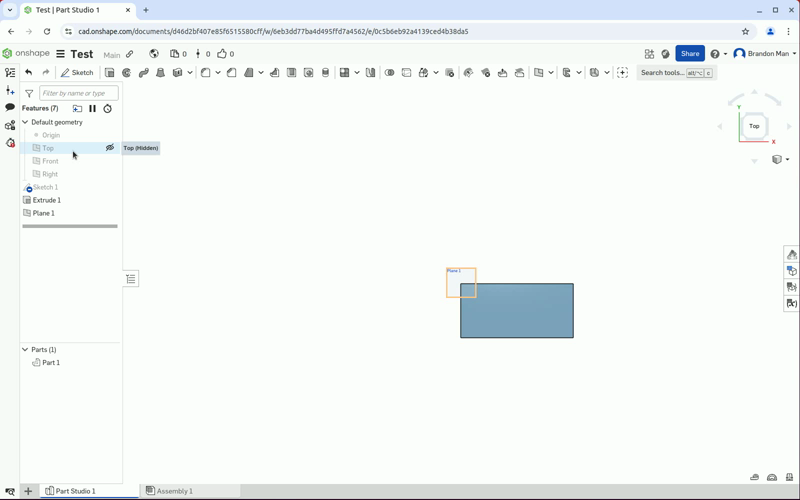
key(shift+s)
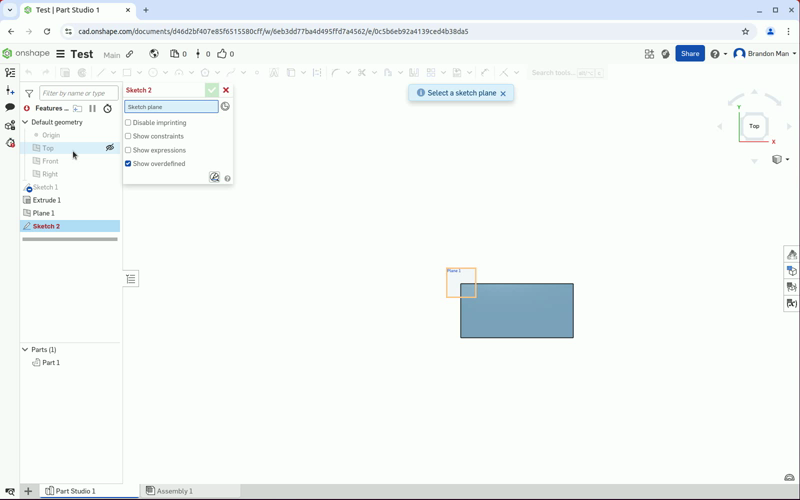
mouse_move(73, 215)
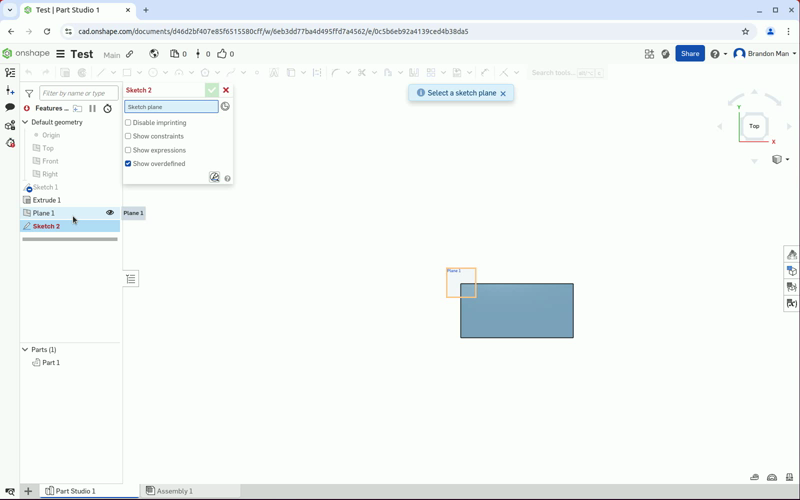
click(73, 215)
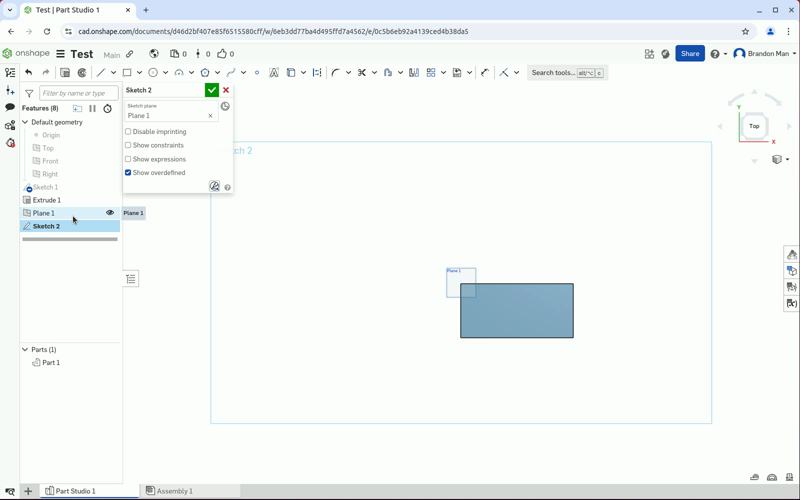
mouse_move(73, 352)
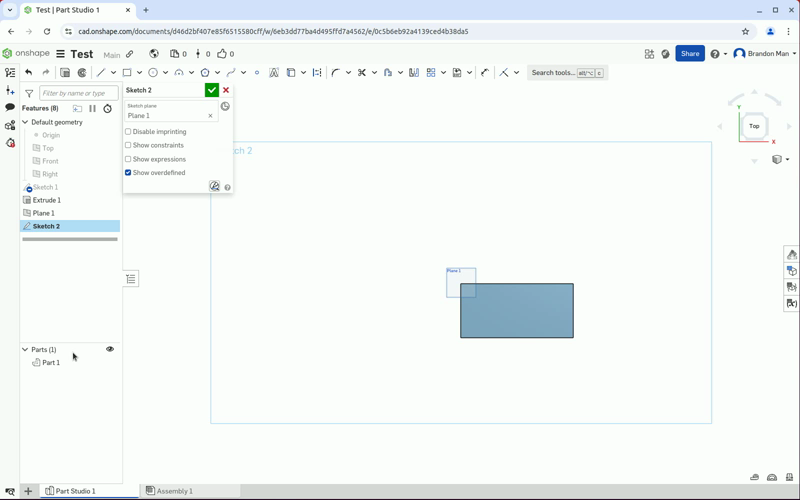
key(y)
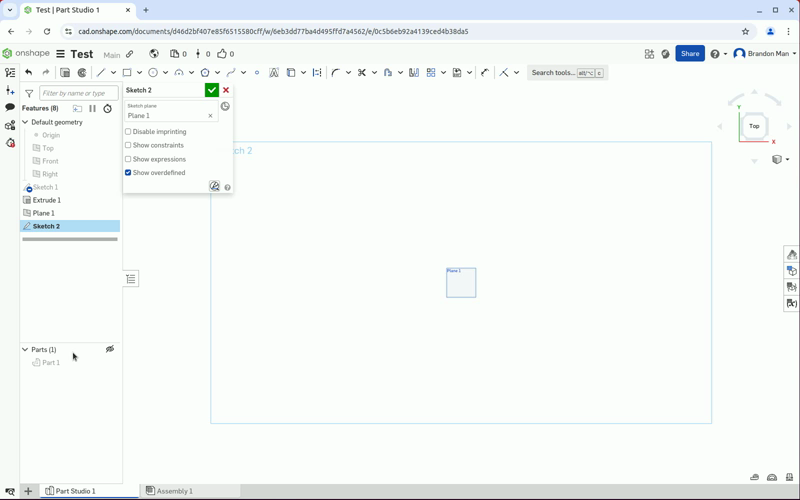
key(l)
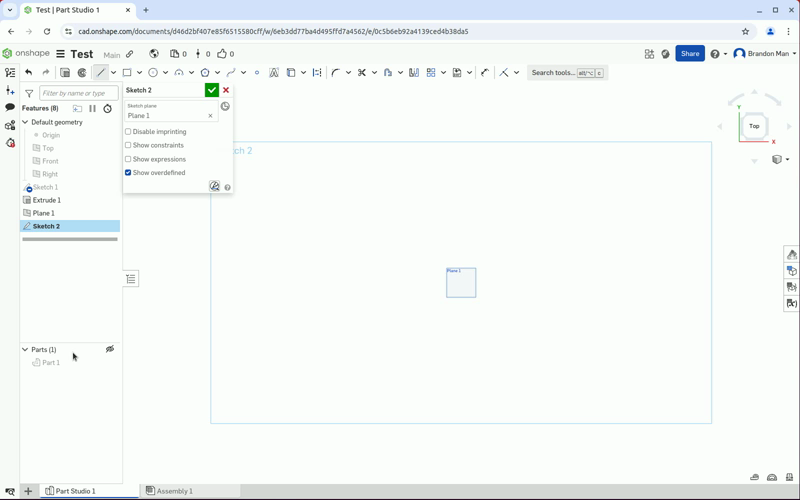
key_down(shift)
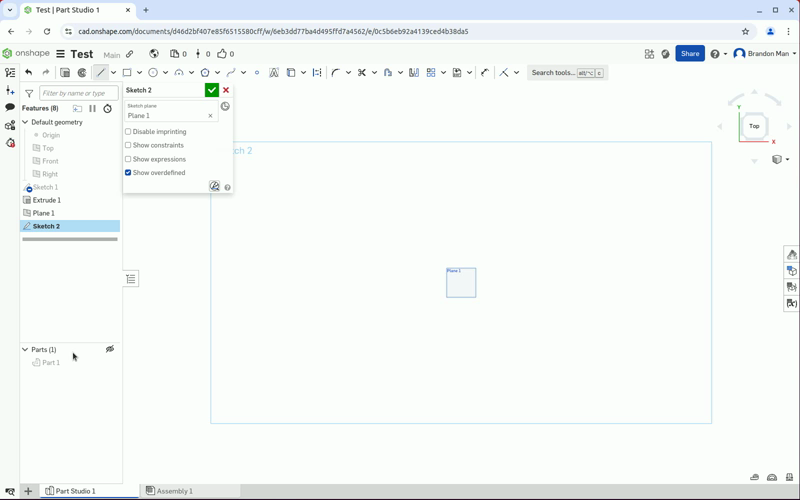
mouse_move(460, 337)
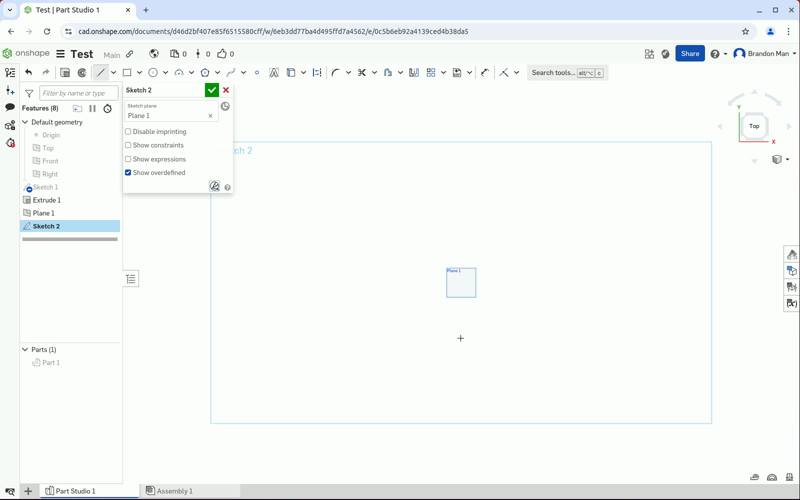
click(460, 337)
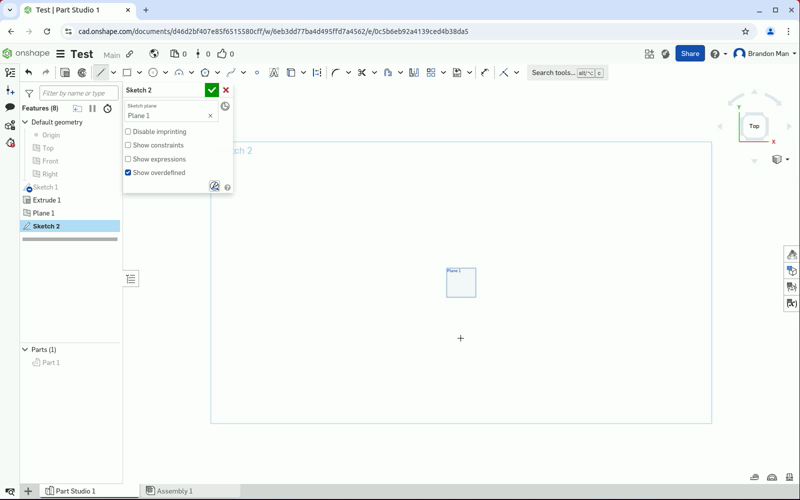
key_up(shift)
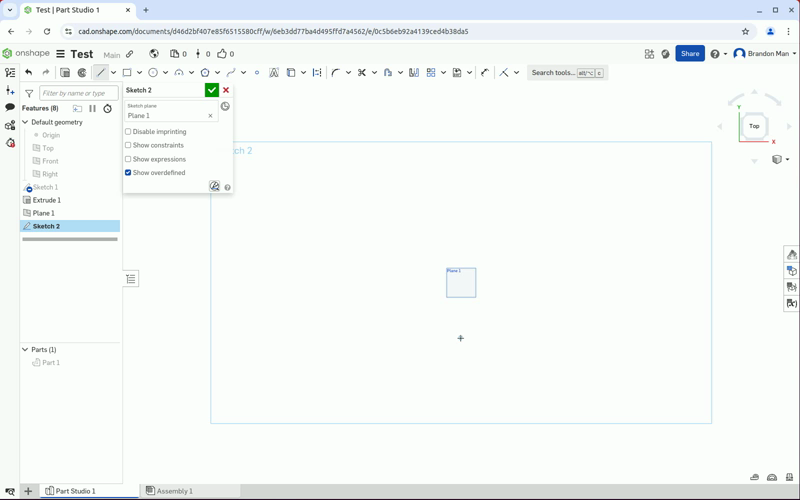
key_down(shift)
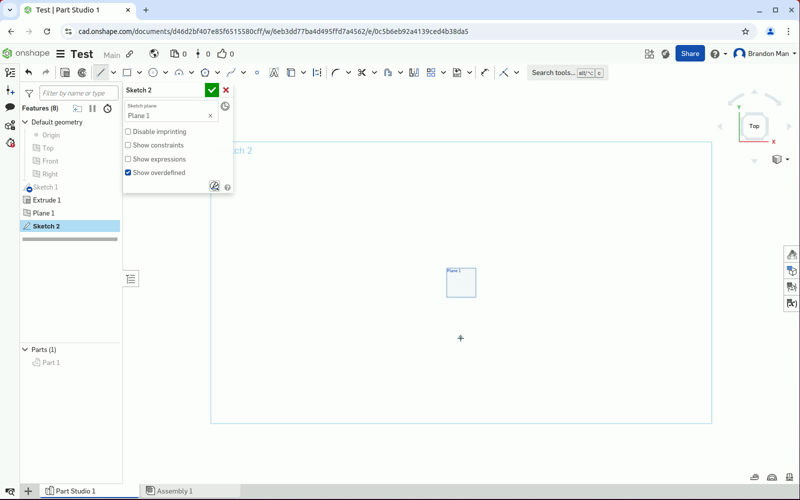
mouse_move(490, 337)
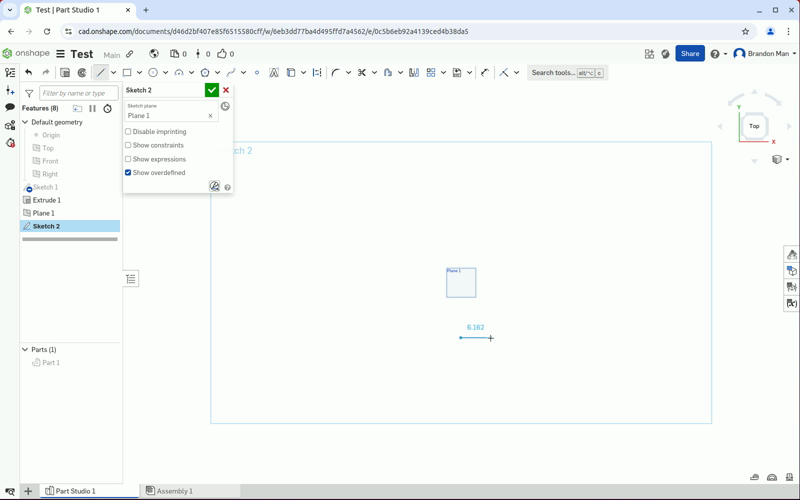
mouse_move(516, 337)
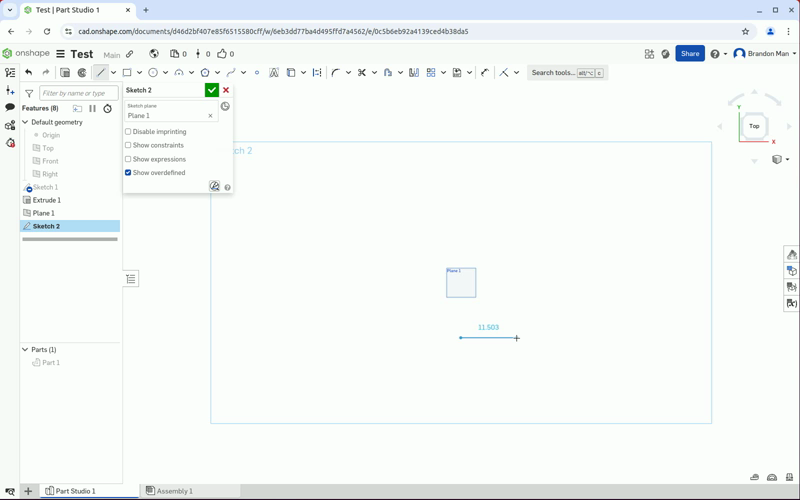
click(516, 337)
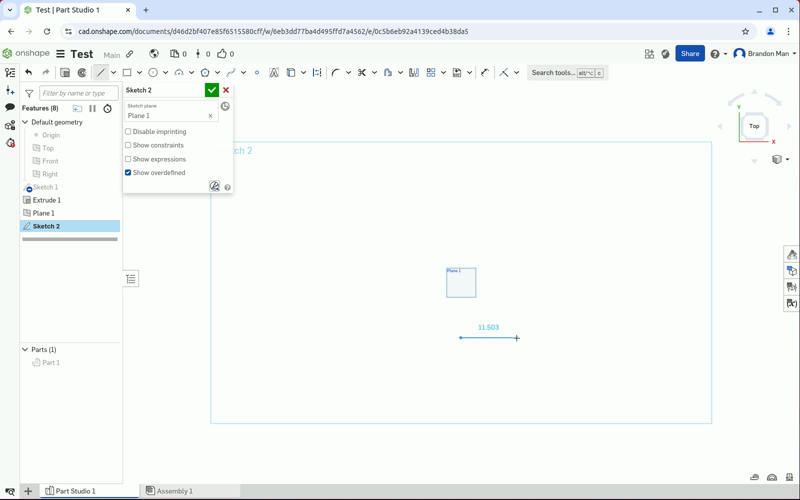
key_up(shift)
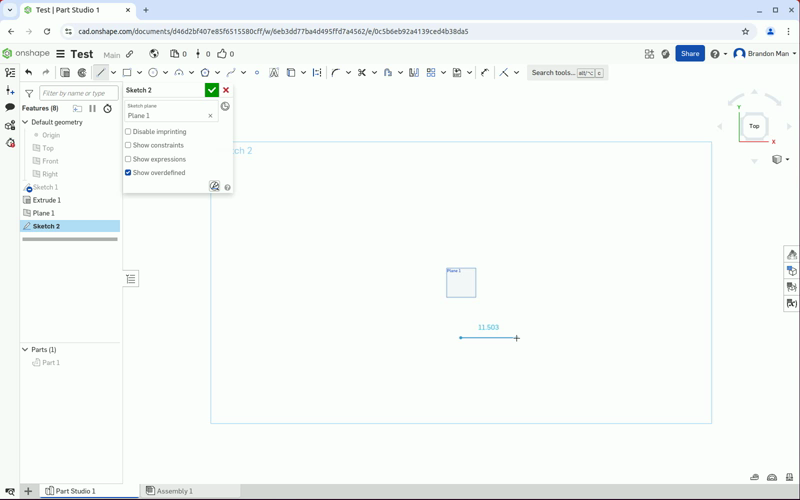
key_down(shift)
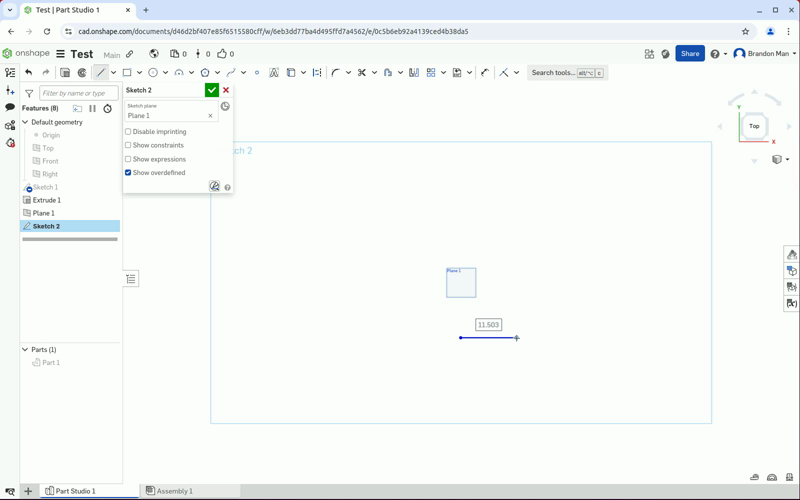
mouse_move(546, 337)
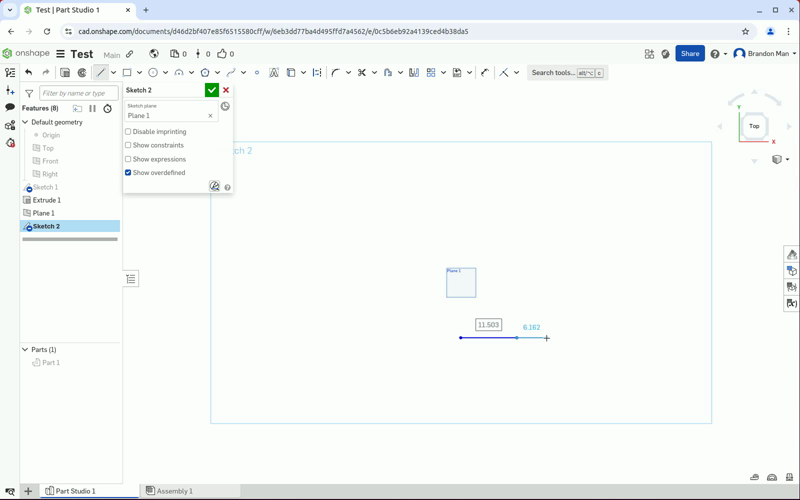
mouse_move(516, 282)
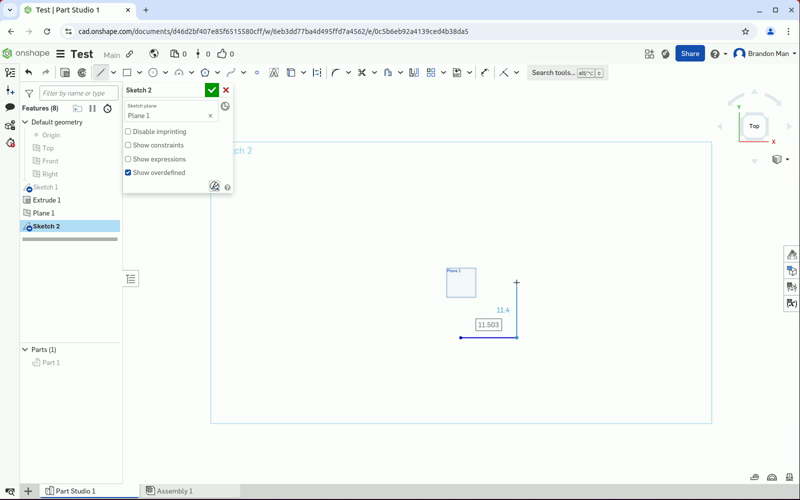
click(516, 282)
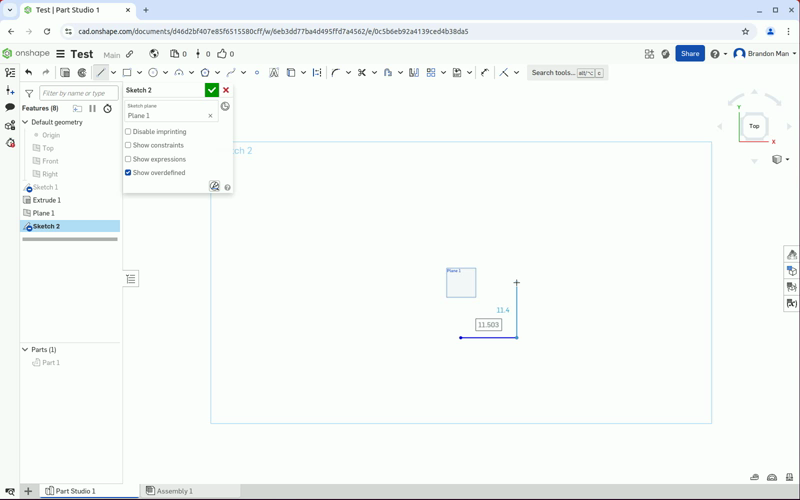
key_up(shift)
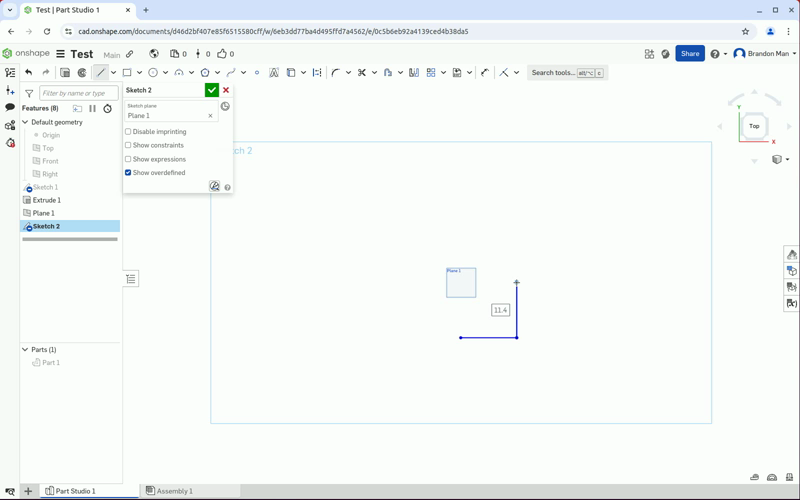
key_down(shift)
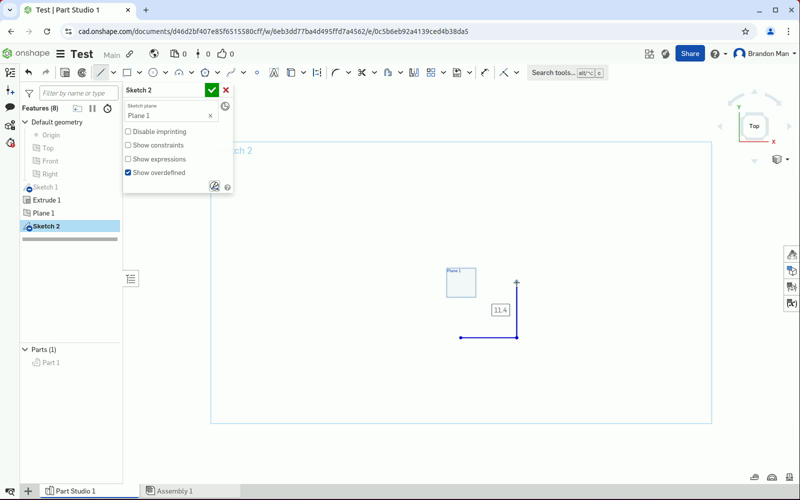
mouse_move(546, 282)
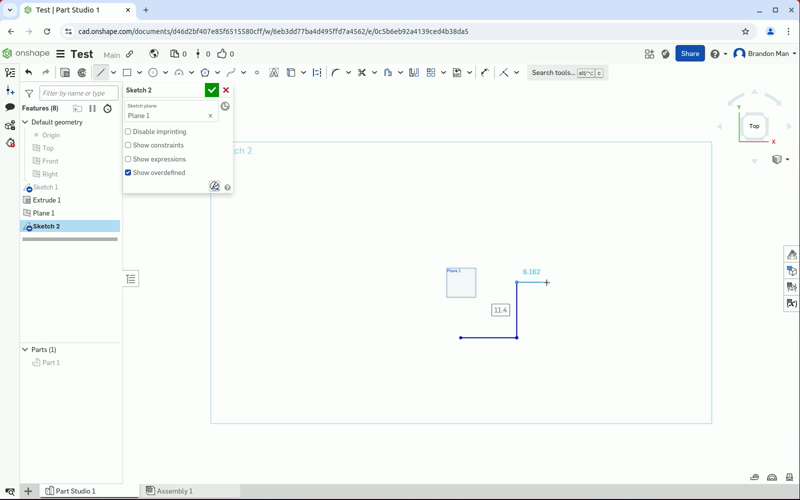
mouse_move(460, 282)
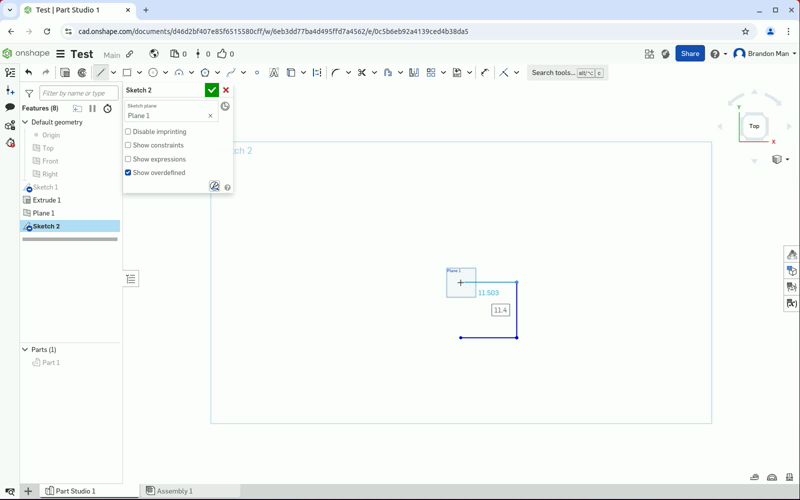
click(460, 282)
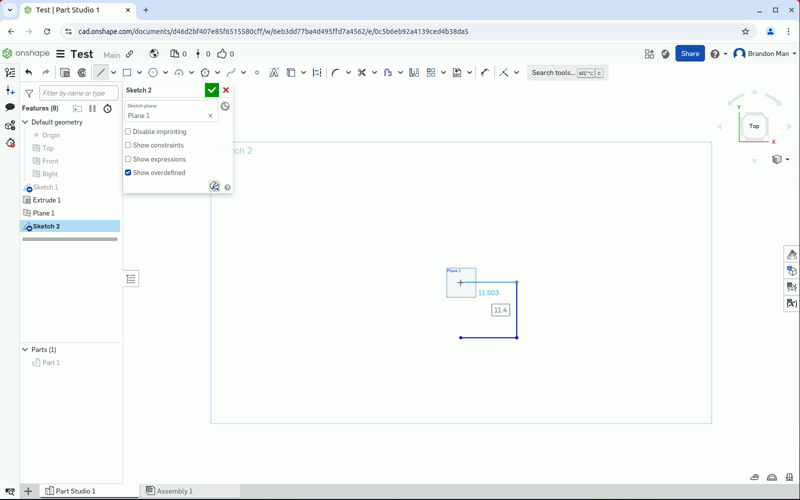
key_up(shift)
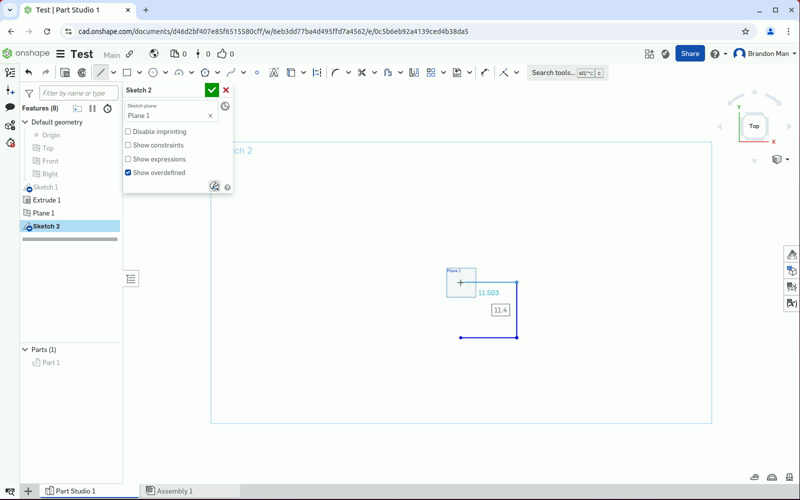
mouse_move(490, 282)
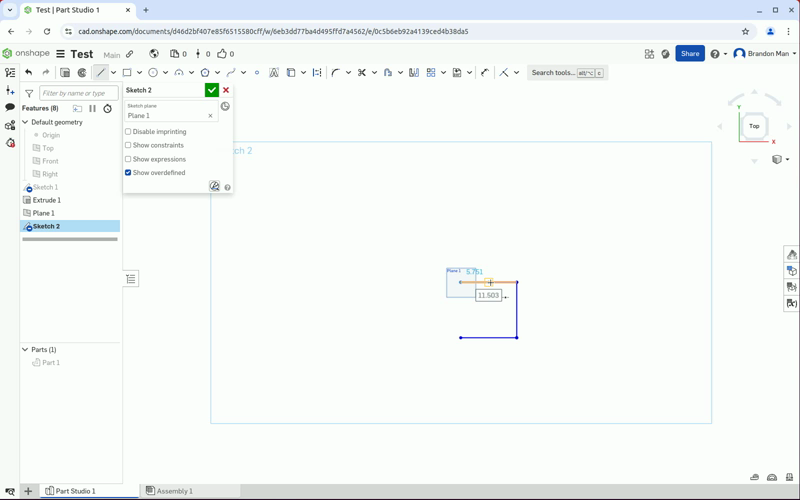
key_down(shift)
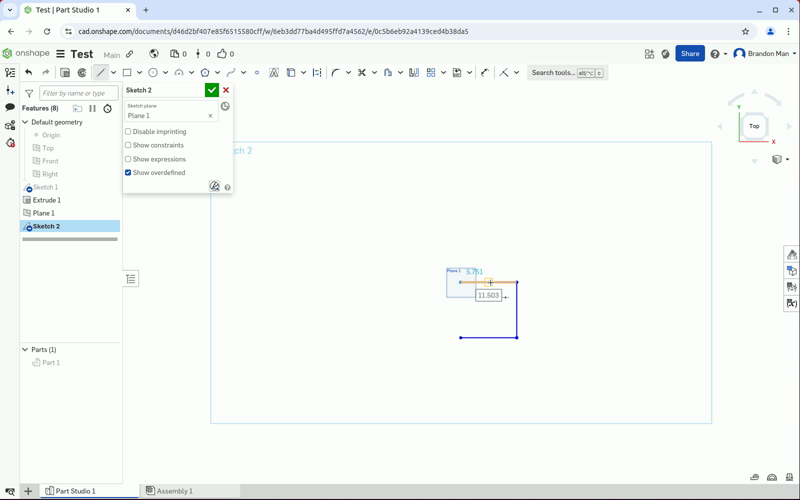
mouse_move(460, 337)
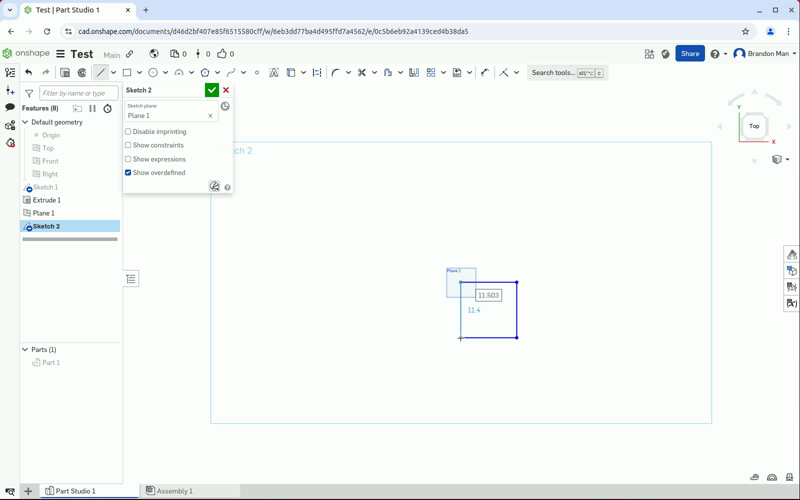
key_up(shift)
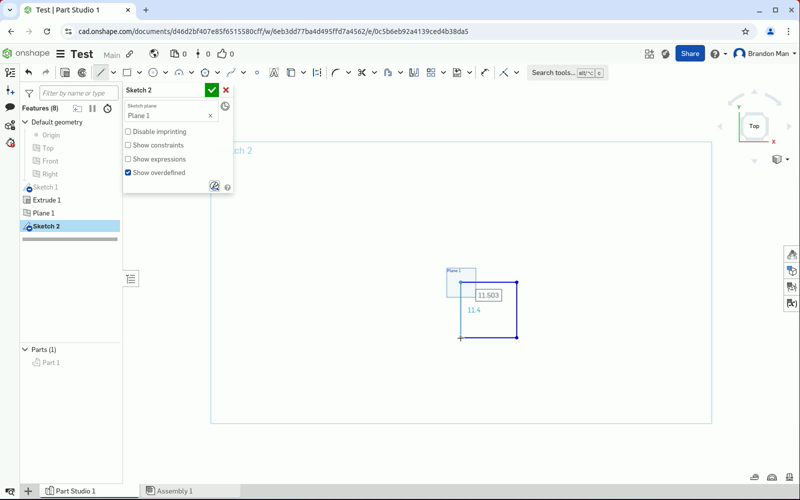
click(460, 337)
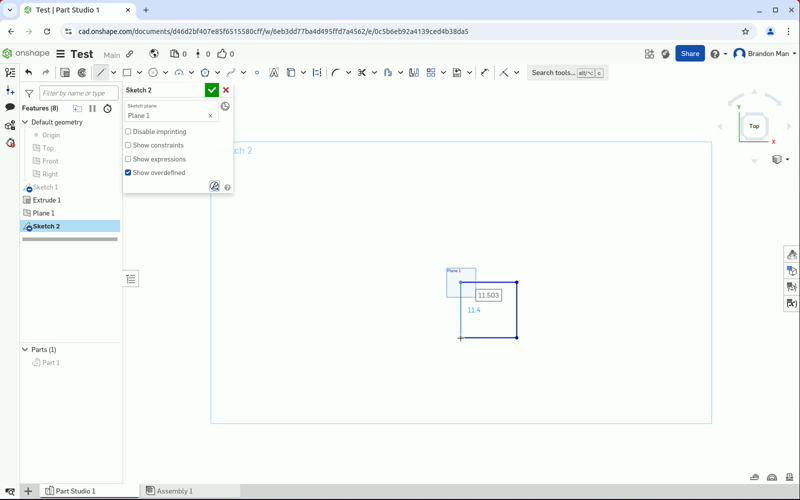
key(esc)
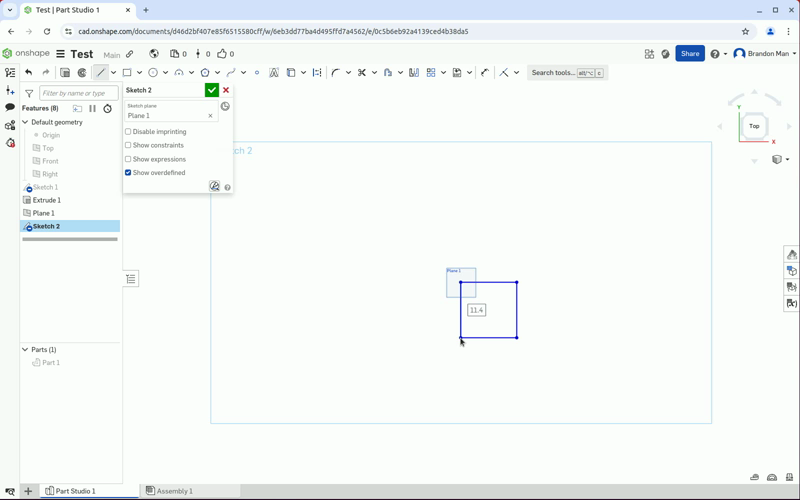
mouse_move(497, 319)
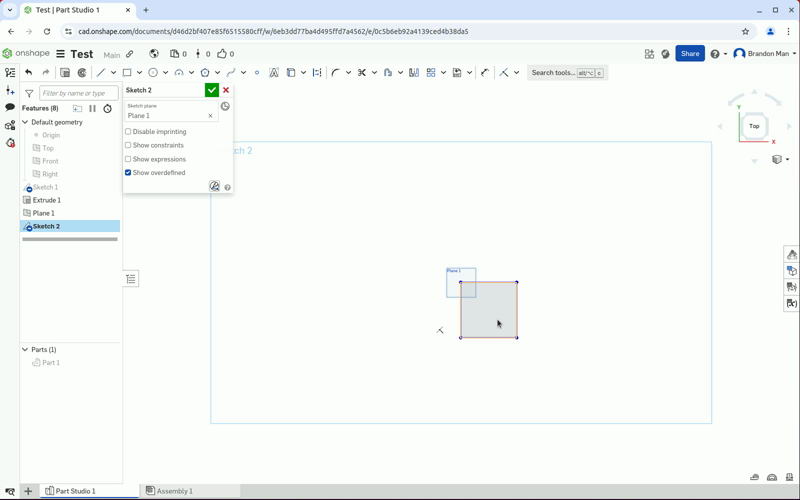
click(497, 319)
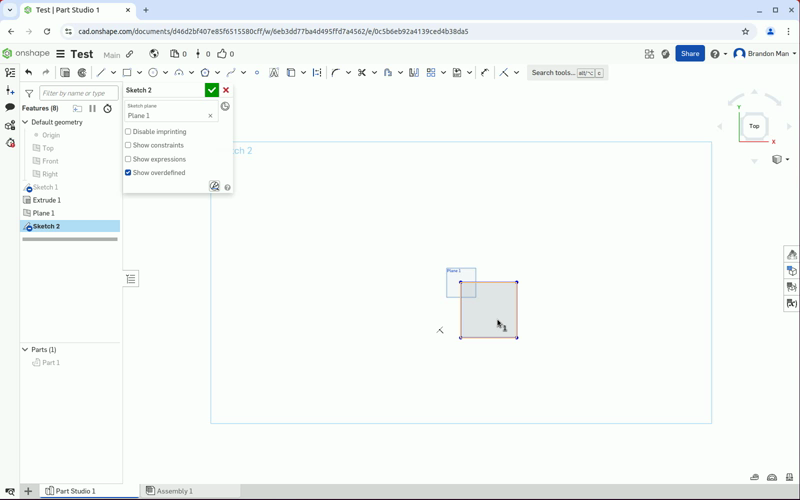
mouse_move(73, 352)
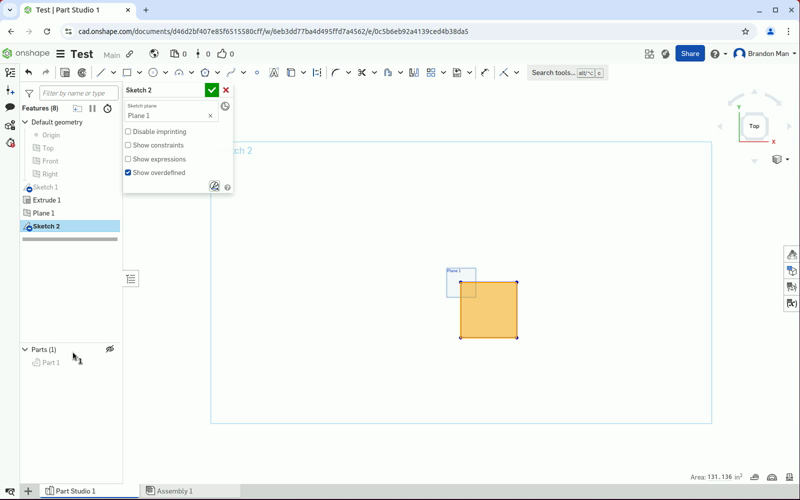
key(shift+y)
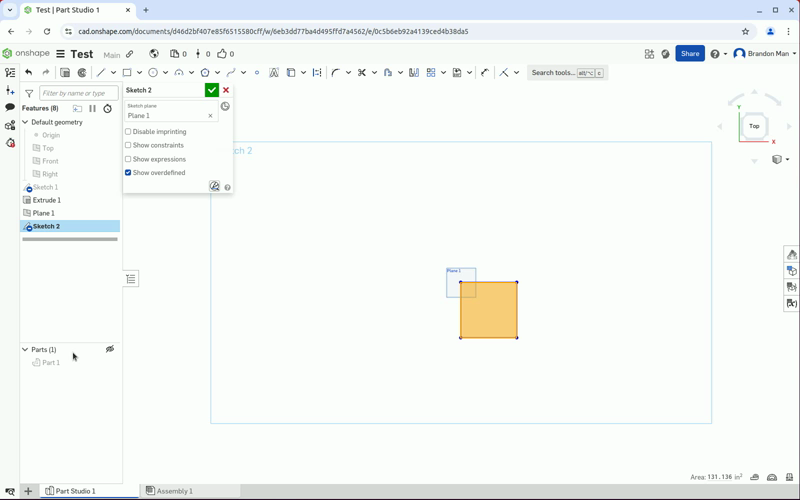
key(shift+e)
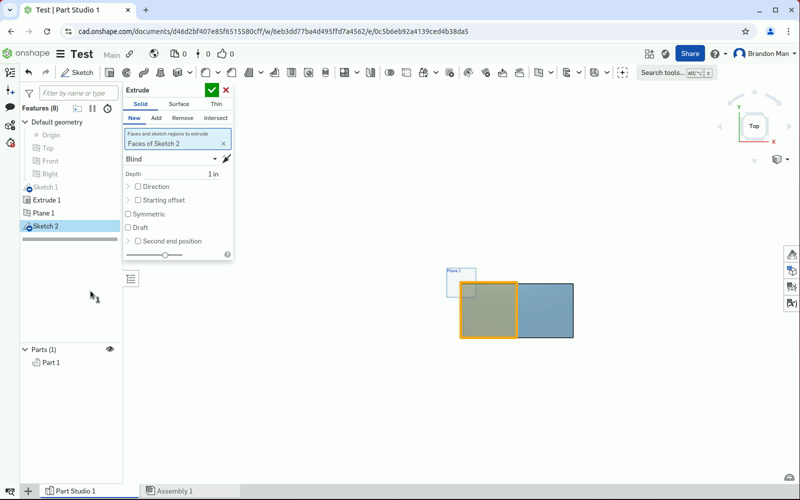
mouse_move(143, 106)
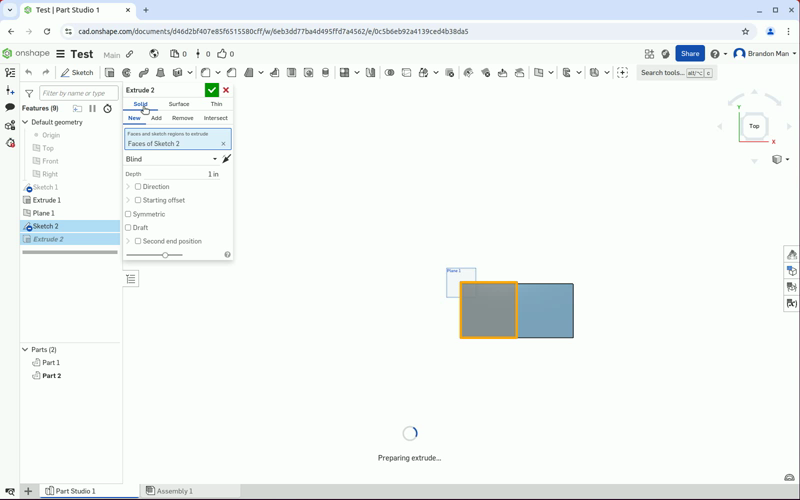
click(143, 106)
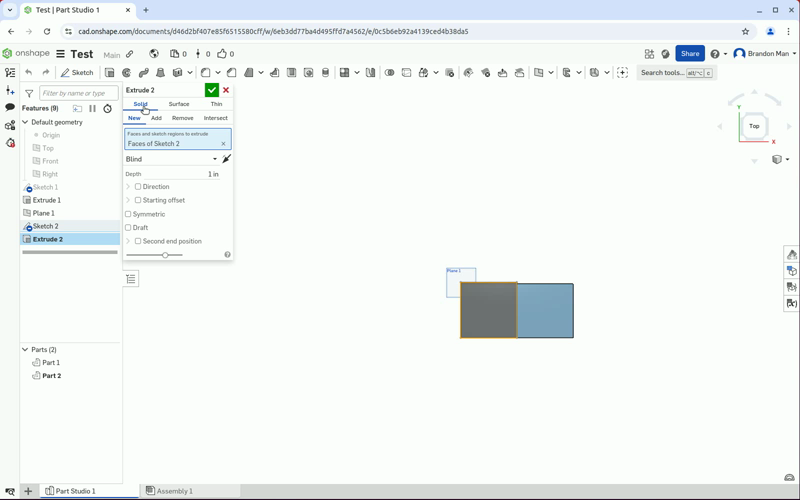
mouse_move(137, 120)
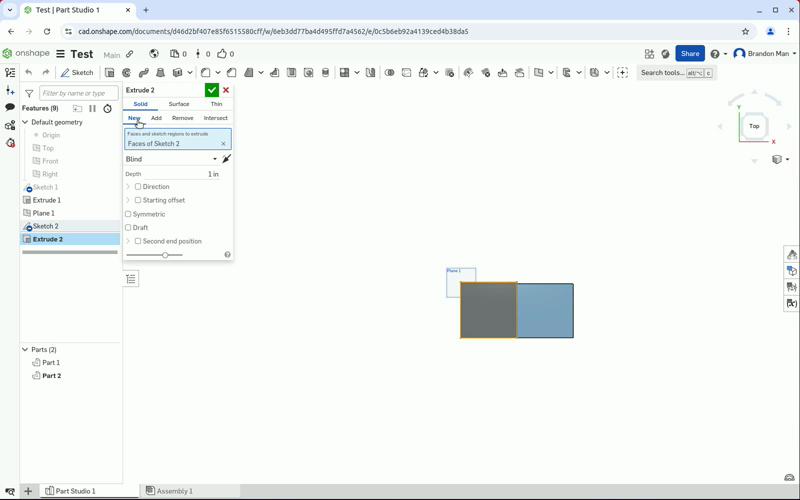
click(137, 120)
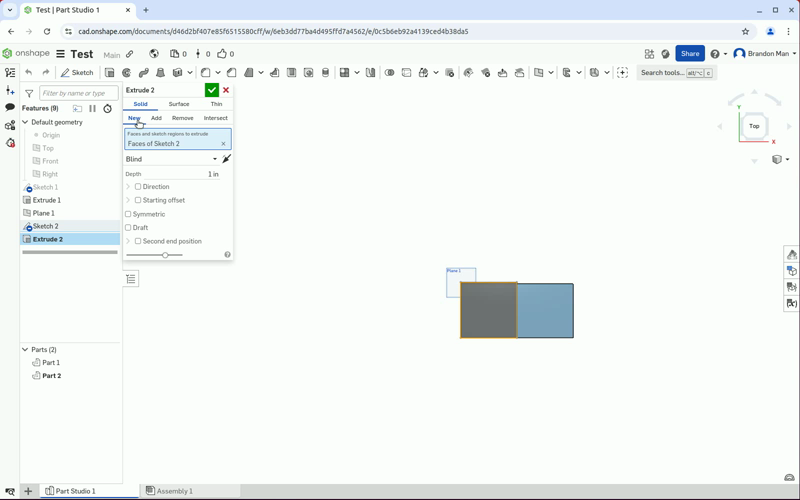
key(tab, 4)
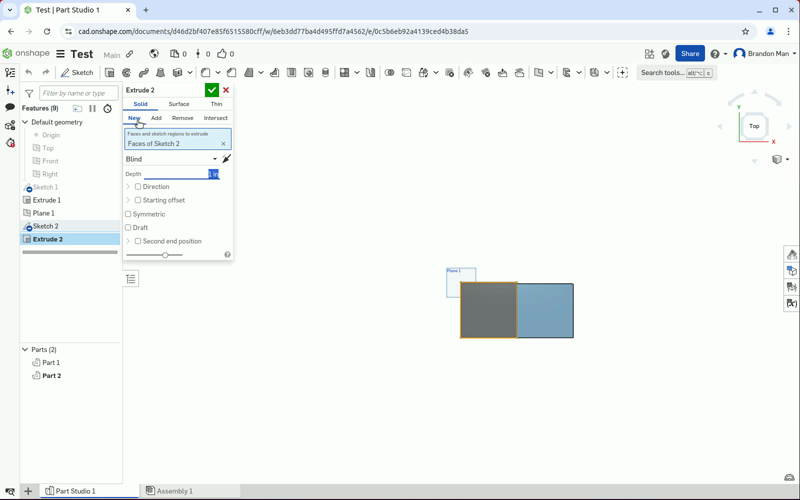
text(5.296)
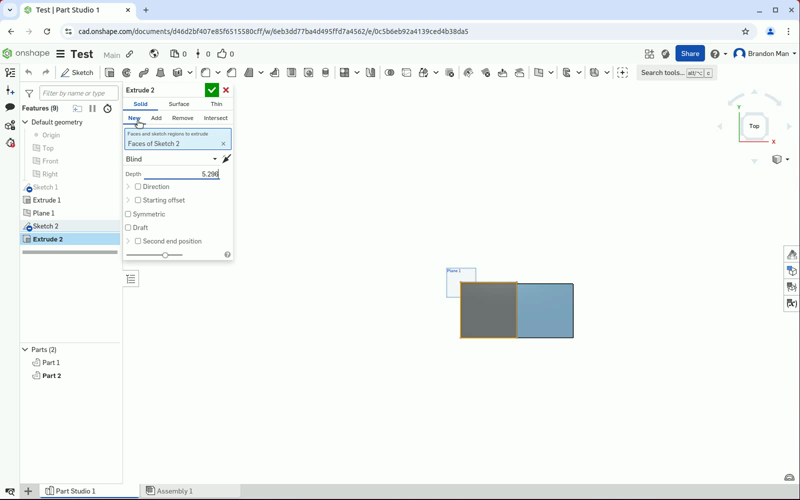
key(enter)
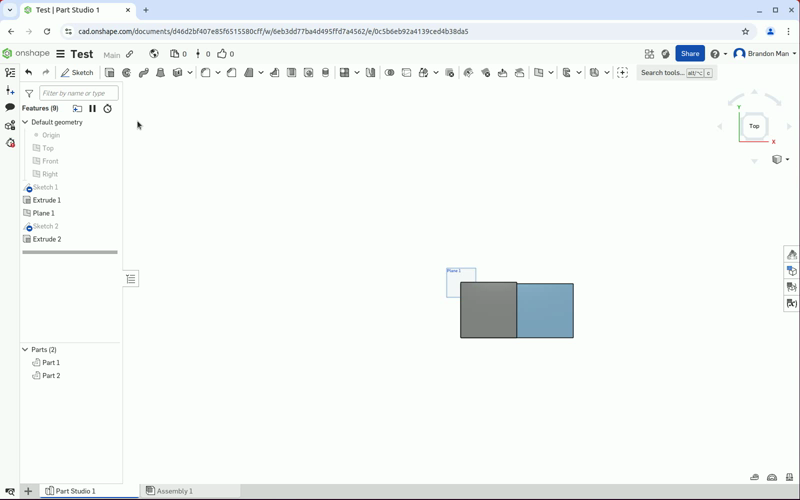
key(shift+h)
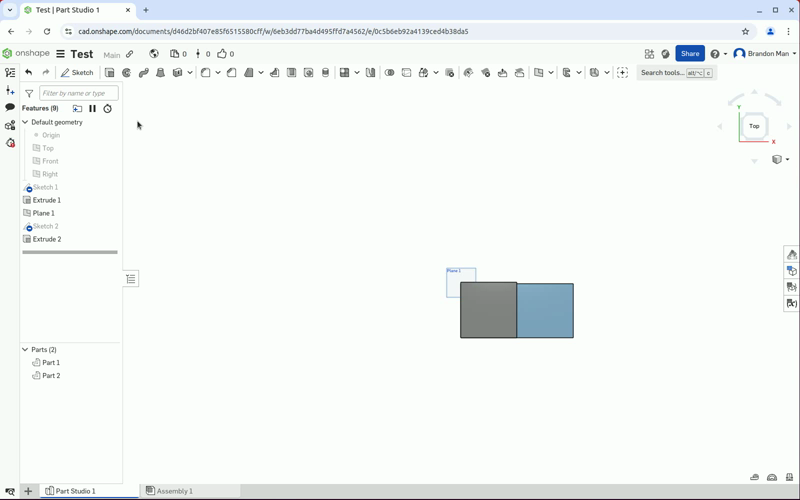
key(shift+h)
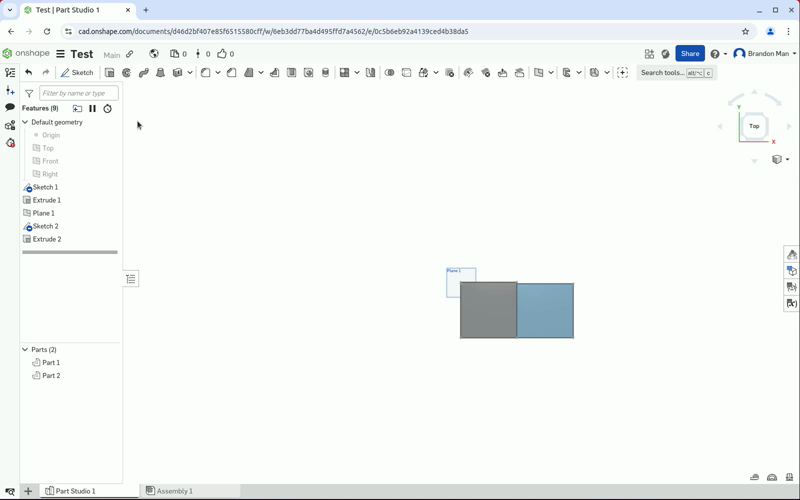
key(shift+7)
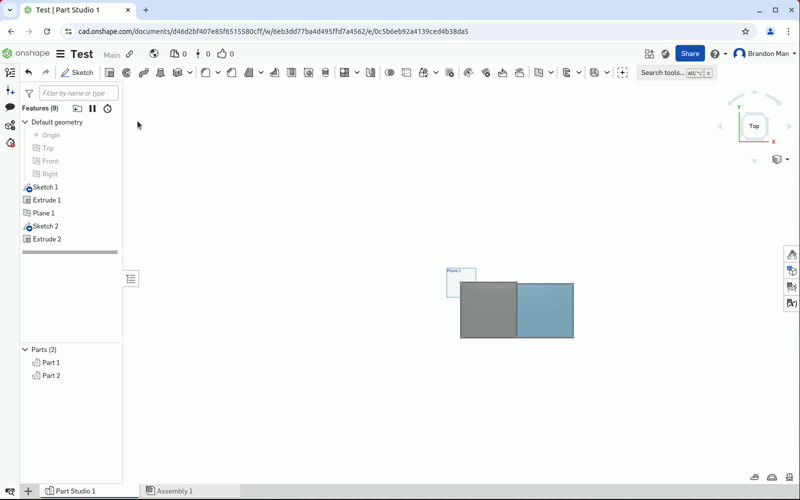
key(up, 3)
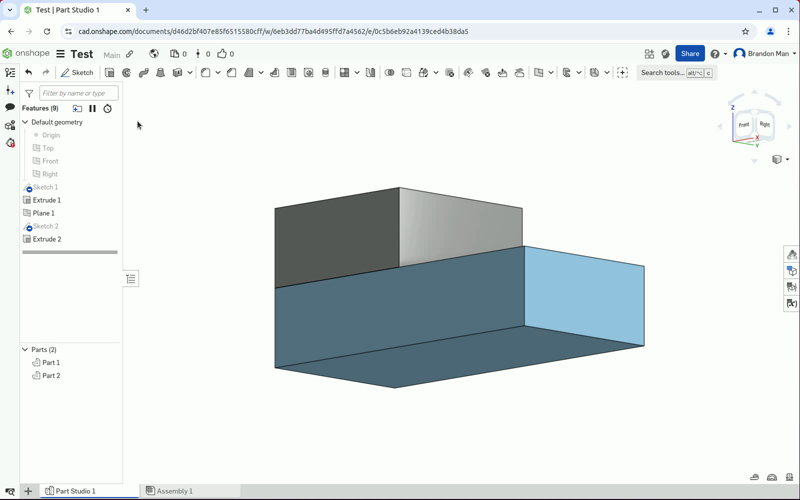
key(left, 3)
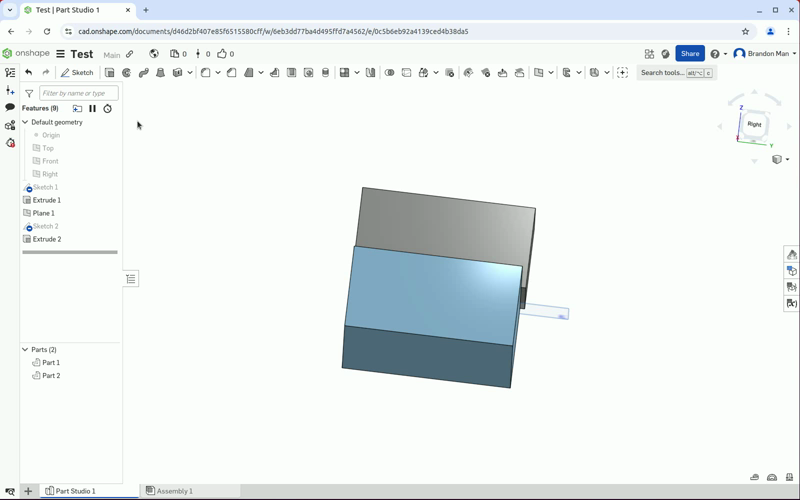
key(right, 3)
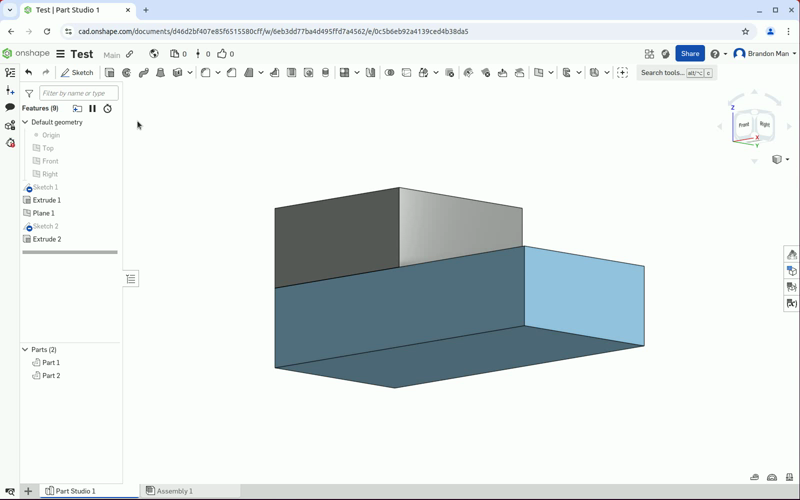
key(down, 3)
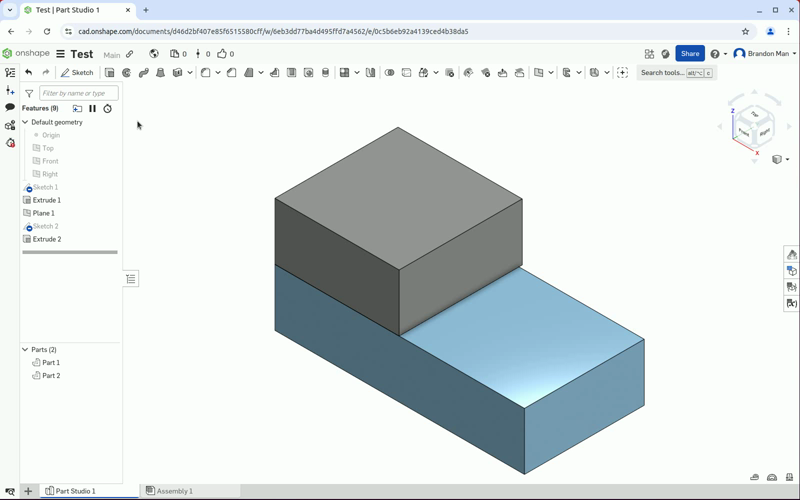
mouse_move(73, 189)
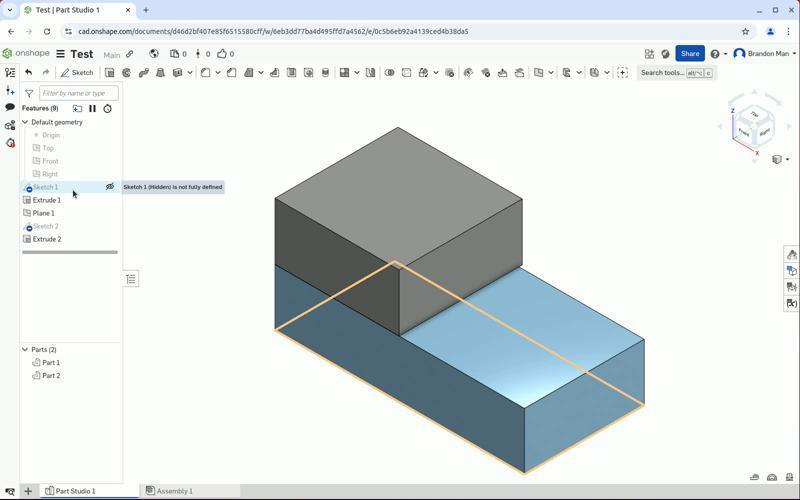
click(73, 189)